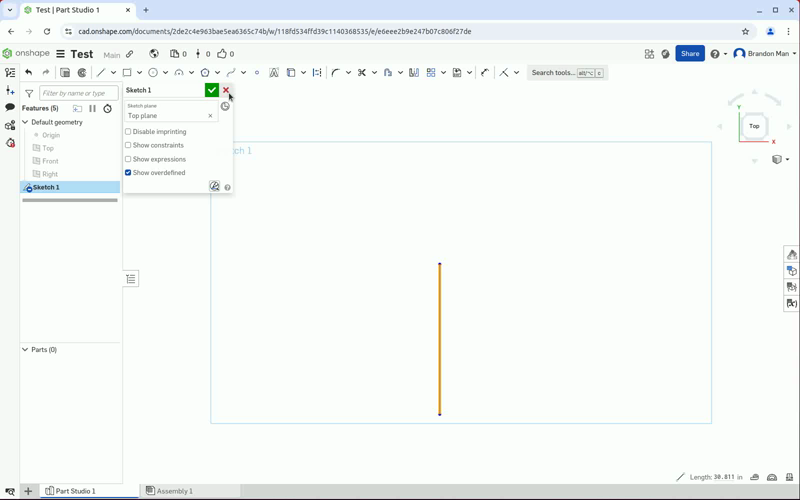
key(shift+h)
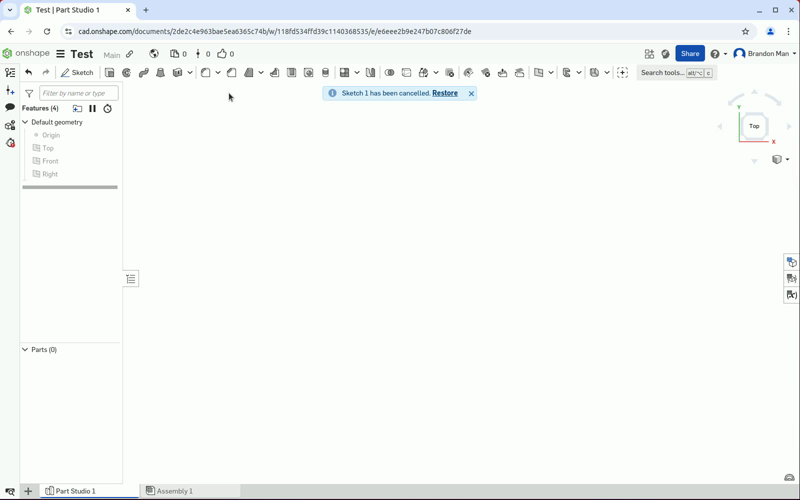
mouse_move(73, 352)
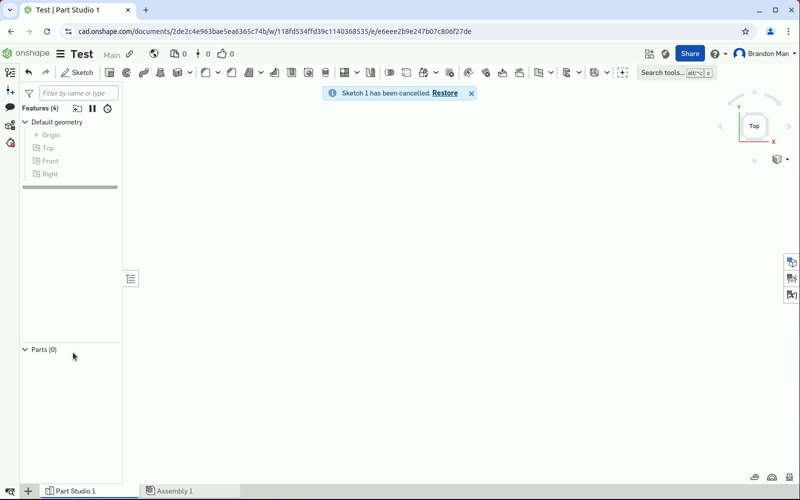
key(y)
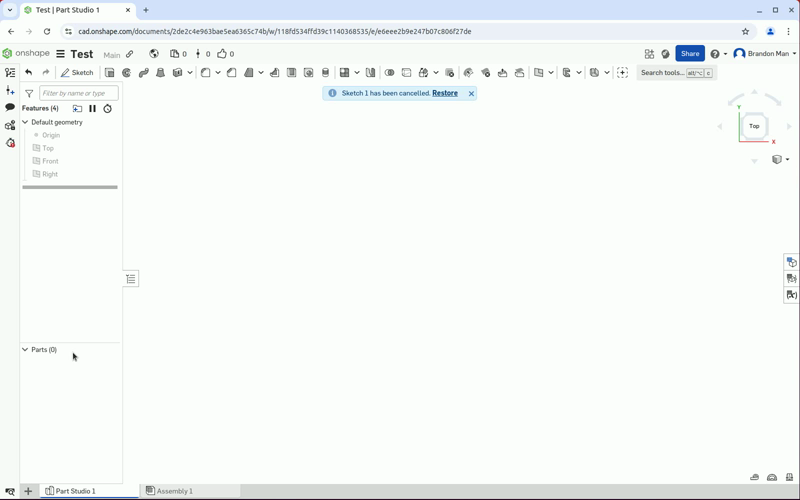
key(shift+p)
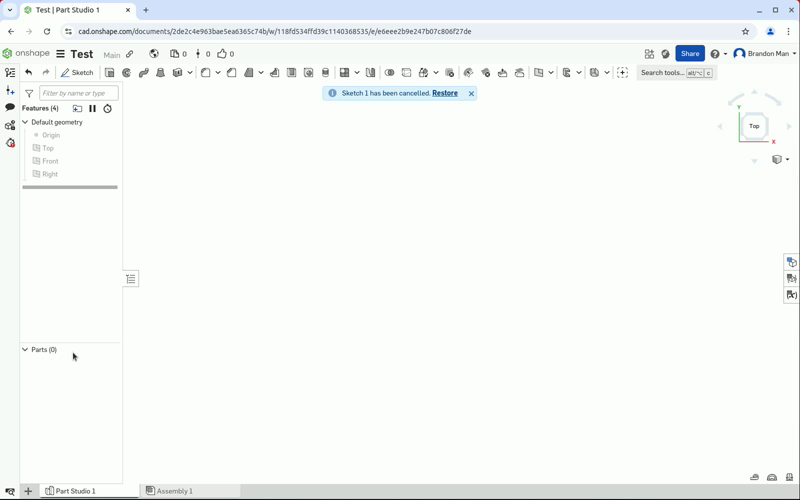
key(space)
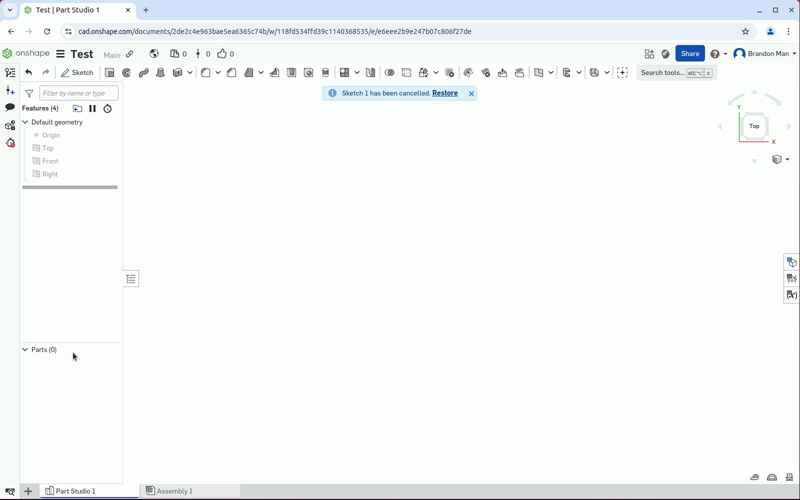
key_down(shift)
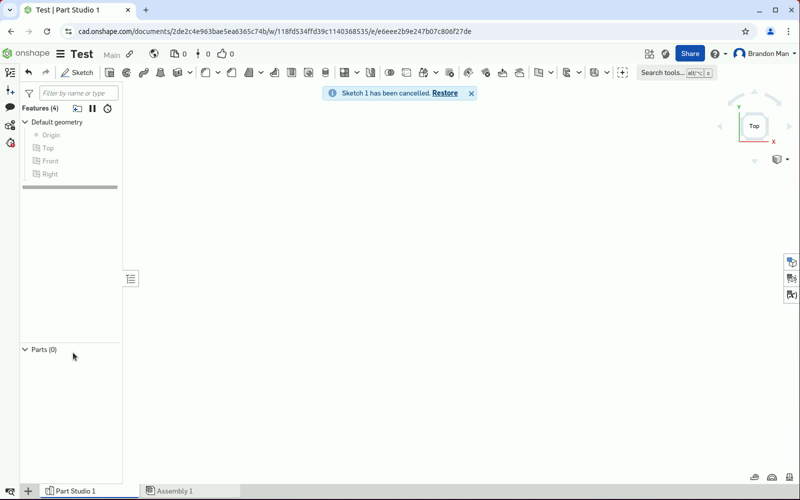
key(up)
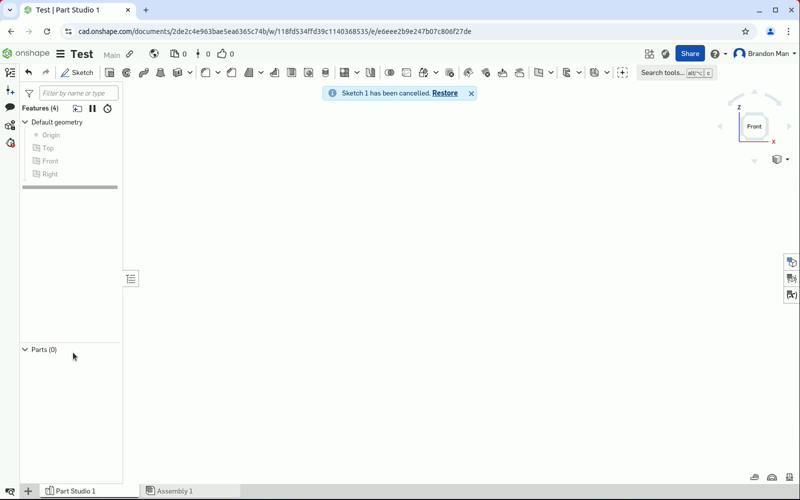
key_up(shift)
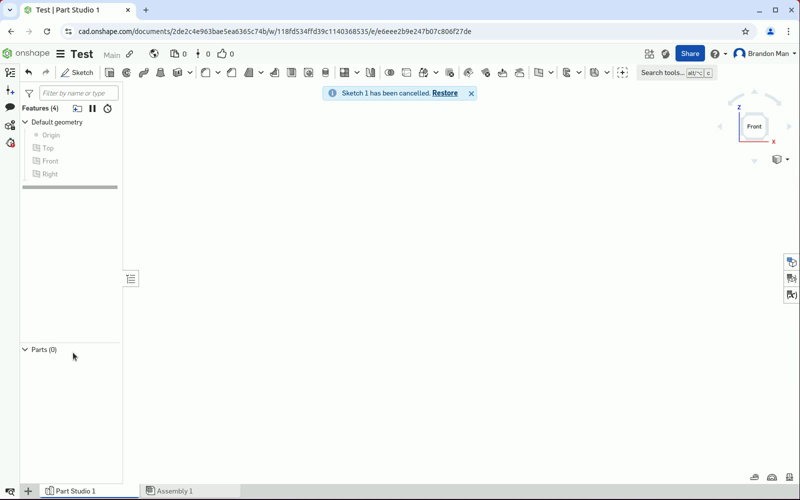
mouse_move(73, 352)
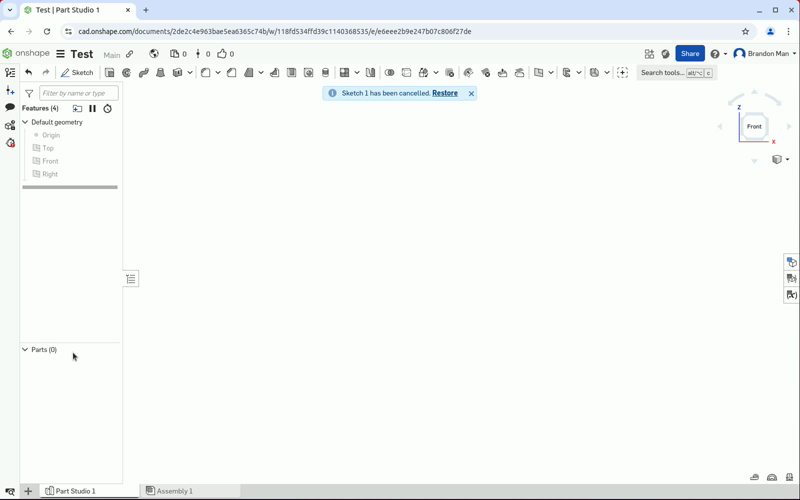
key(shift+y)
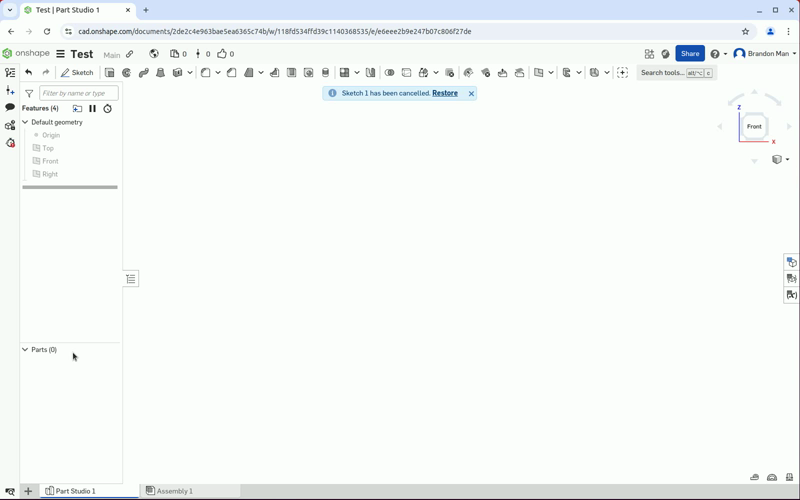
key(shift+s)
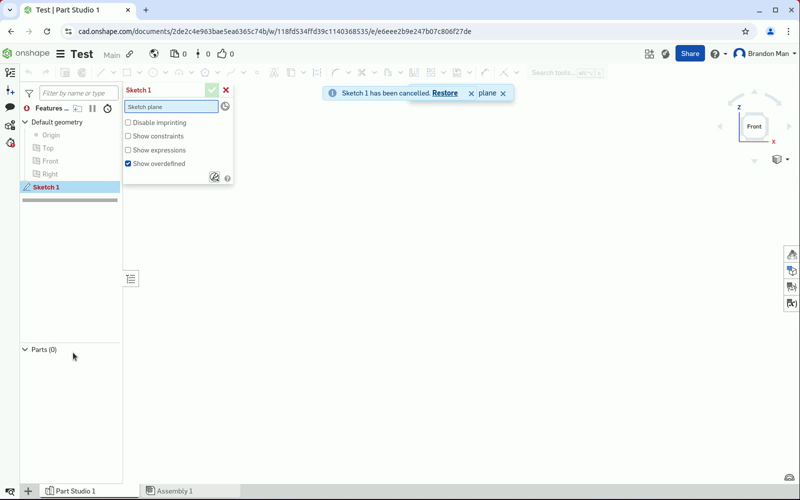
mouse_move(73, 163)
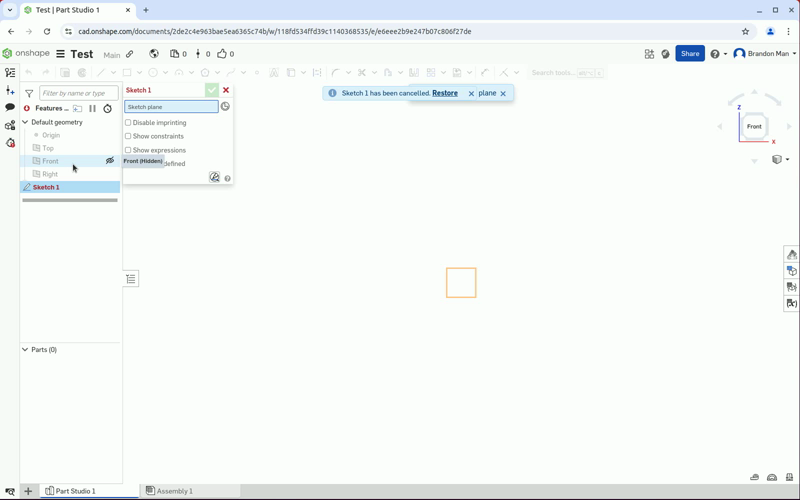
click(73, 163)
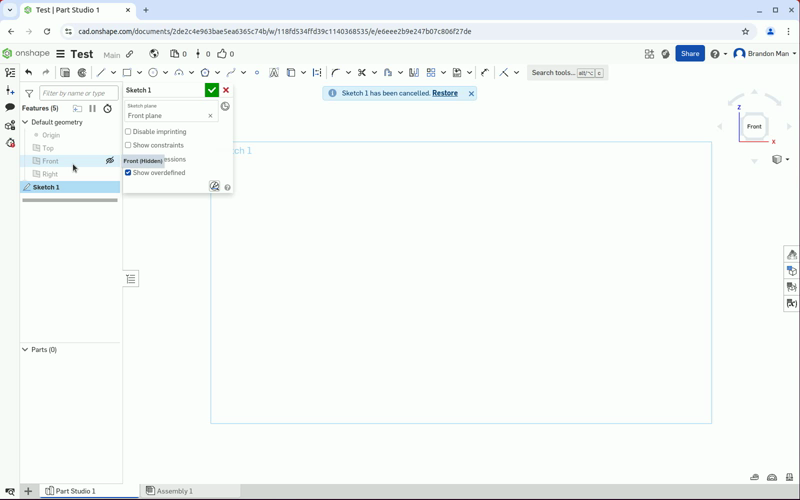
mouse_move(73, 352)
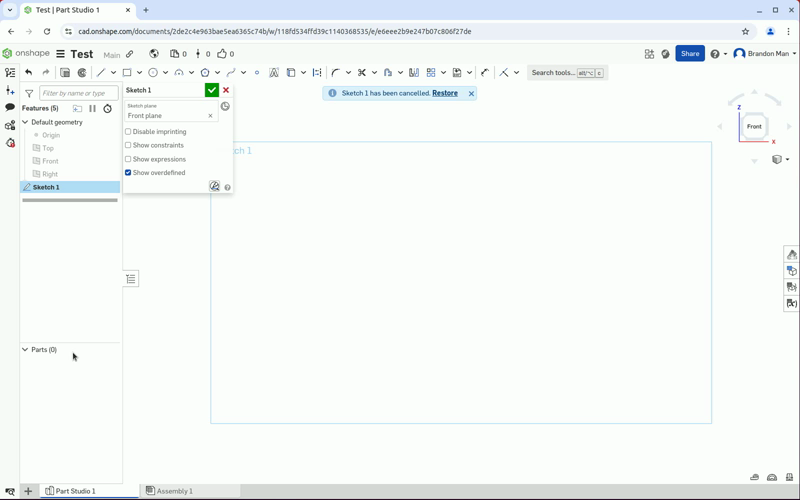
key(y)
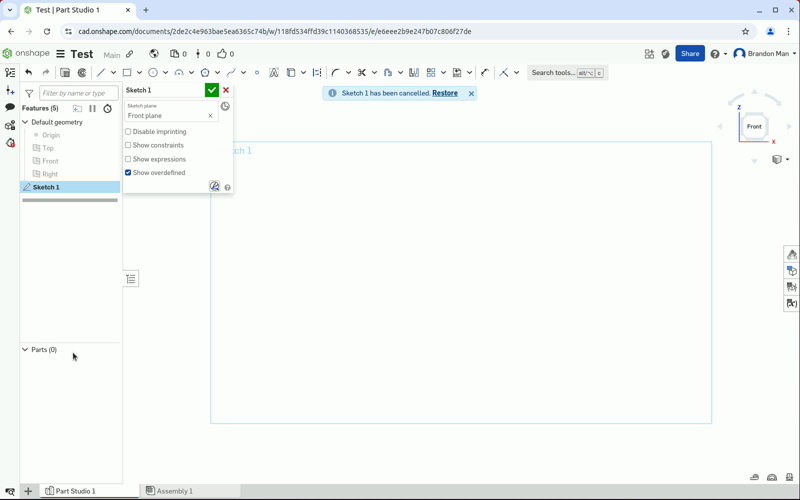
key(c)
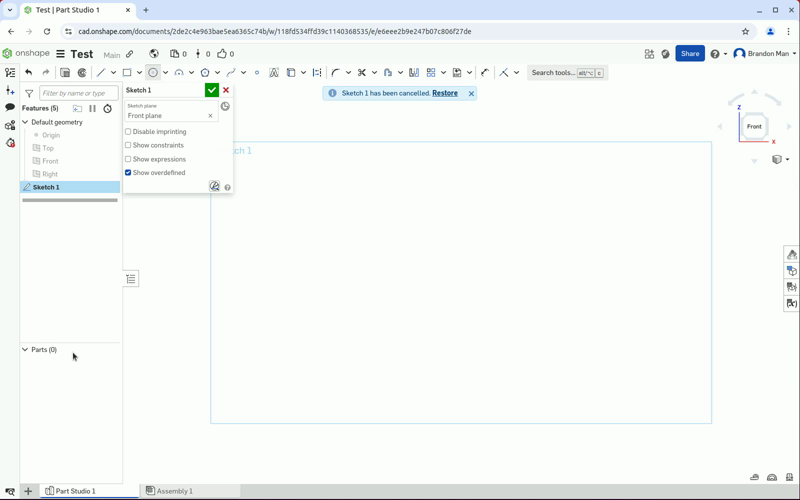
key_down(shift)
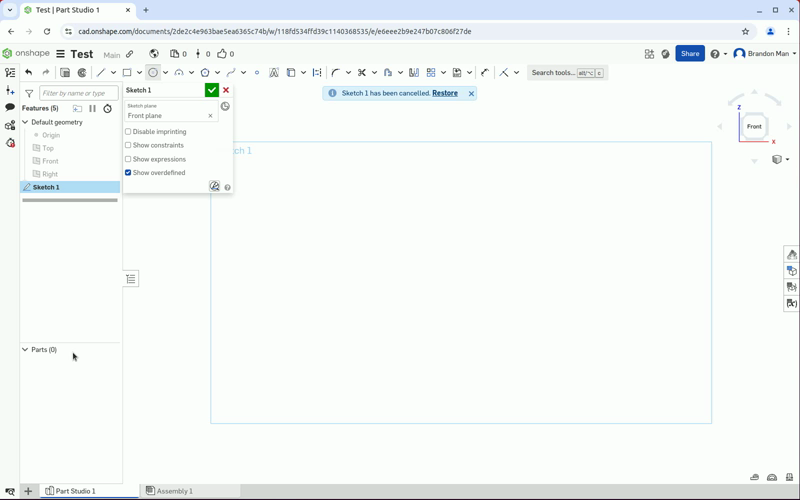
mouse_move(461, 282)
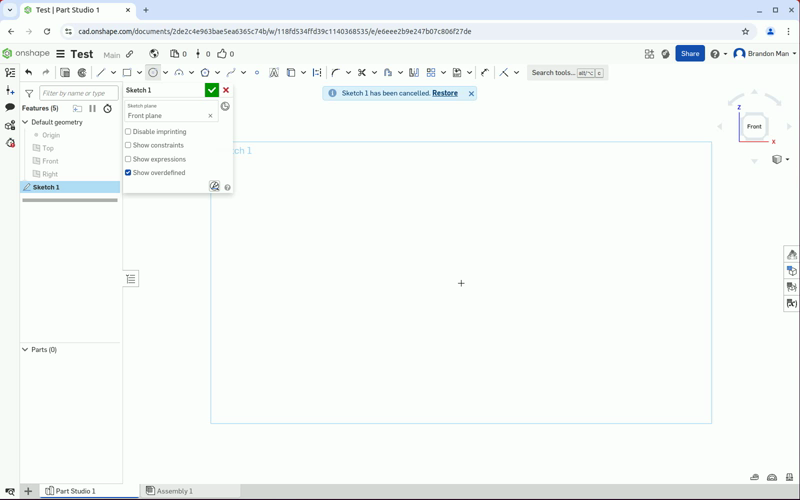
click(461, 282)
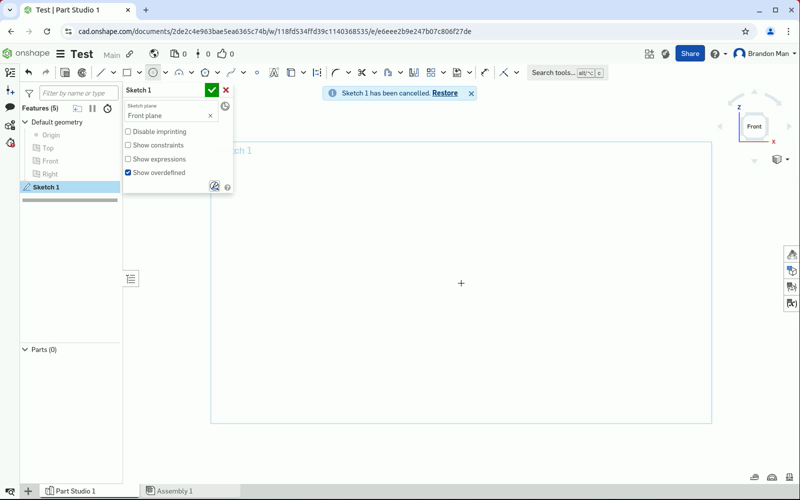
key_up(shift)
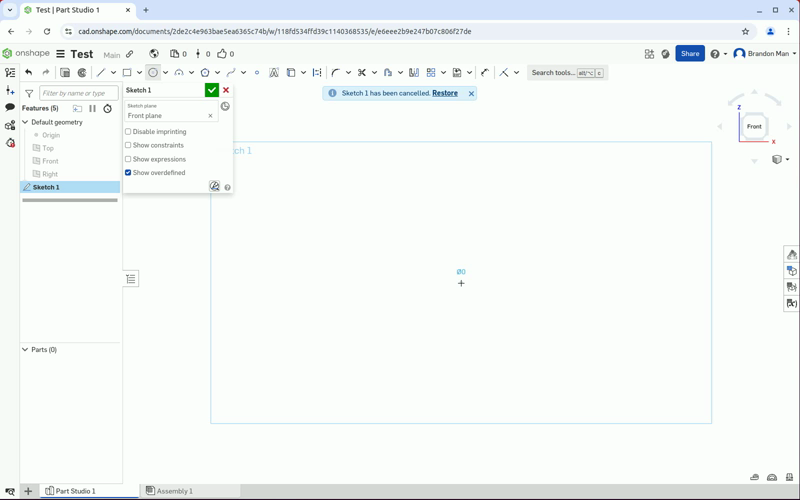
mouse_move(465, 282)
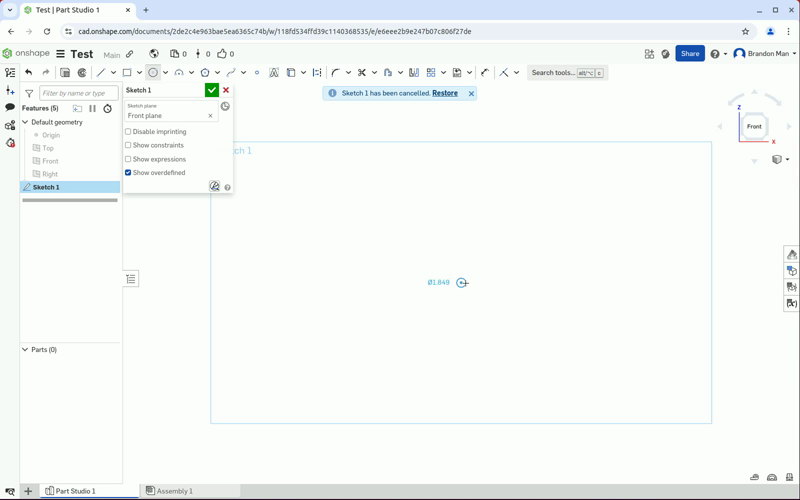
click(465, 282)
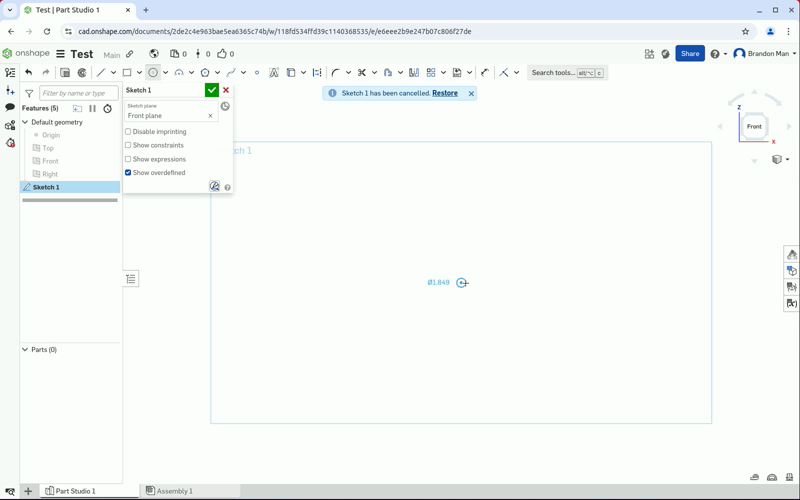
key(esc)
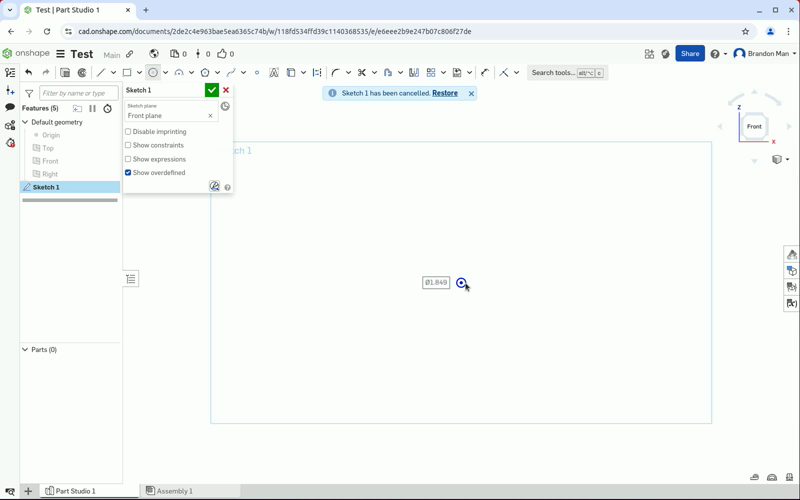
mouse_move(461, 286)
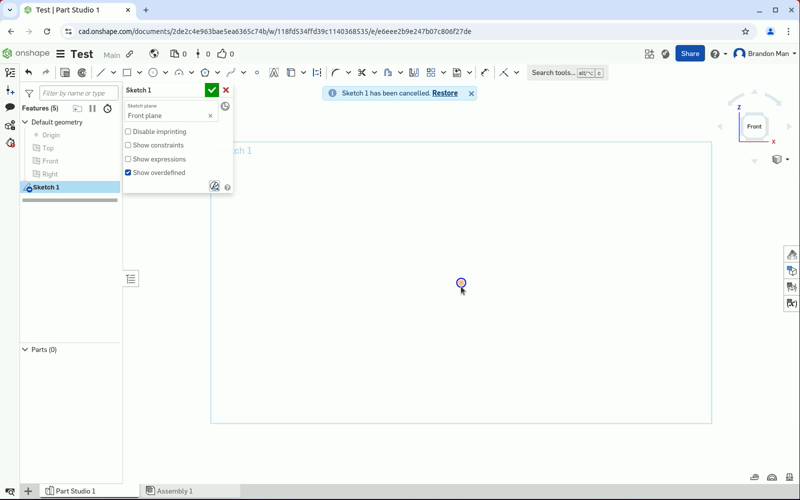
scroll(6)
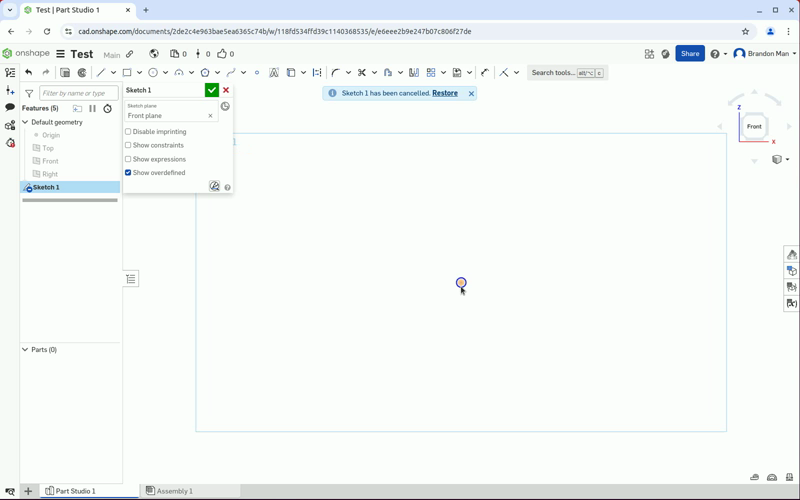
scroll(6)
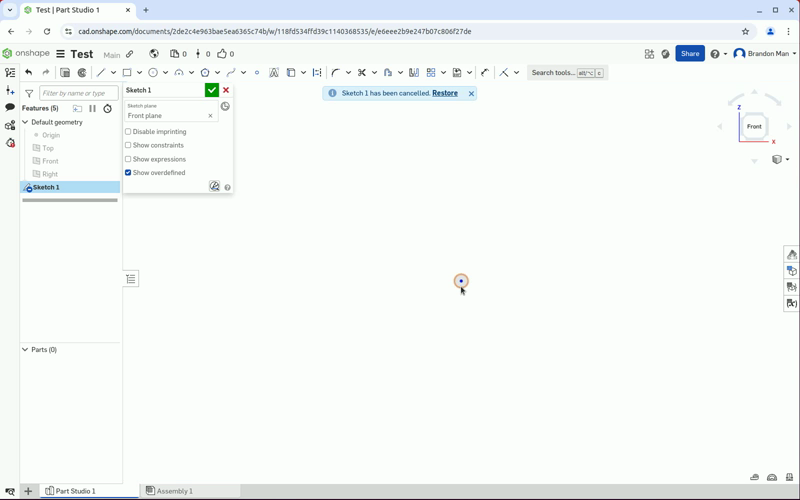
scroll(6)
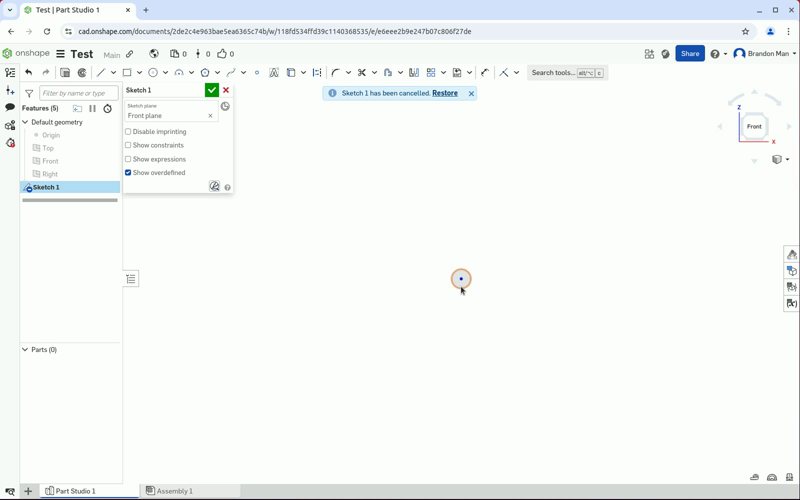
scroll(6)
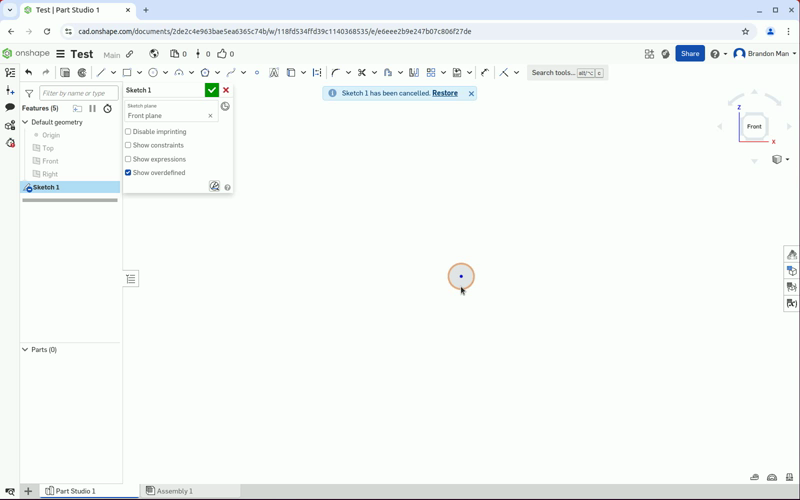
scroll(6)
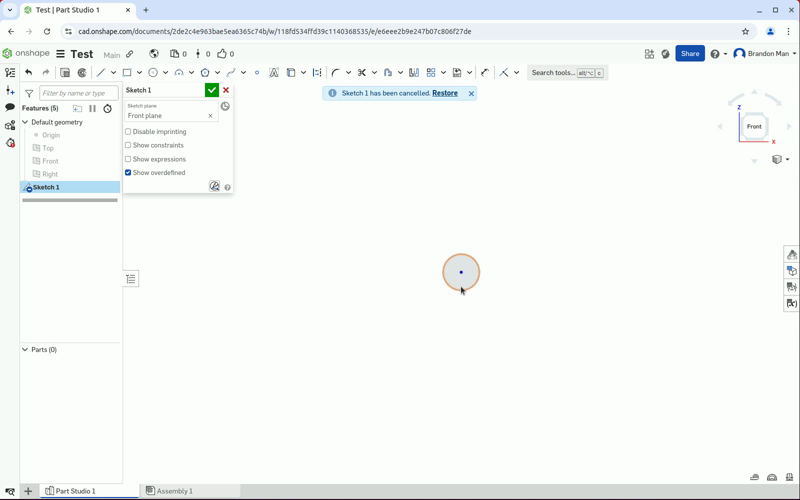
scroll(6)
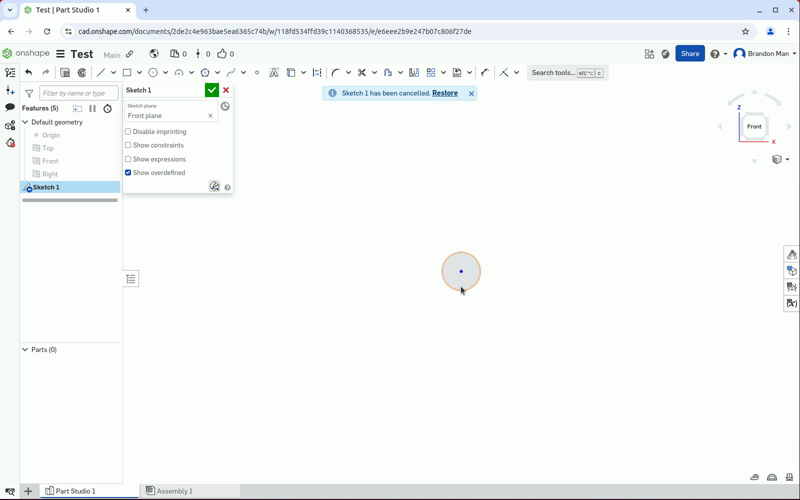
scroll(6)
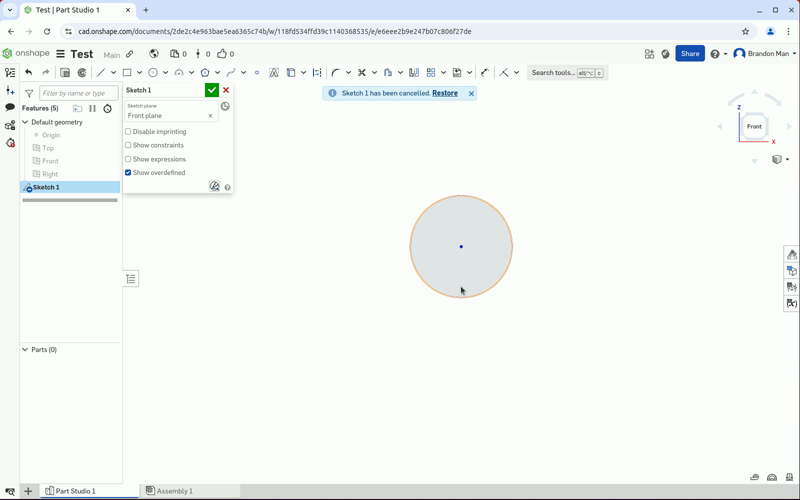
click(461, 286)
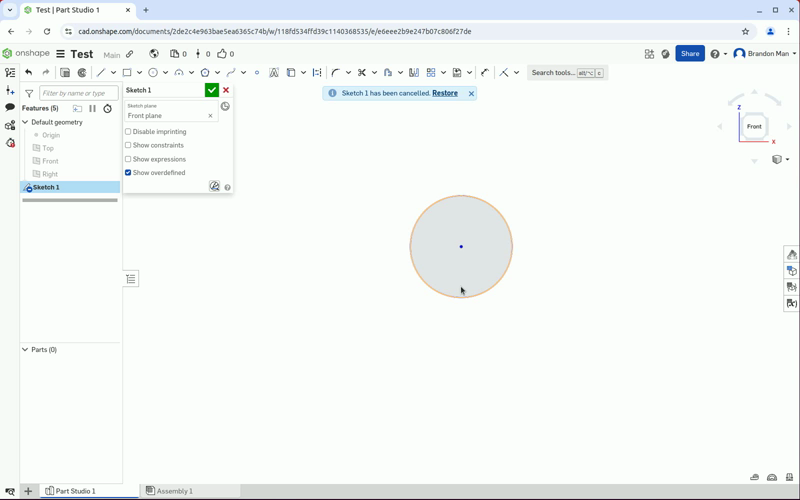
scroll(-6)
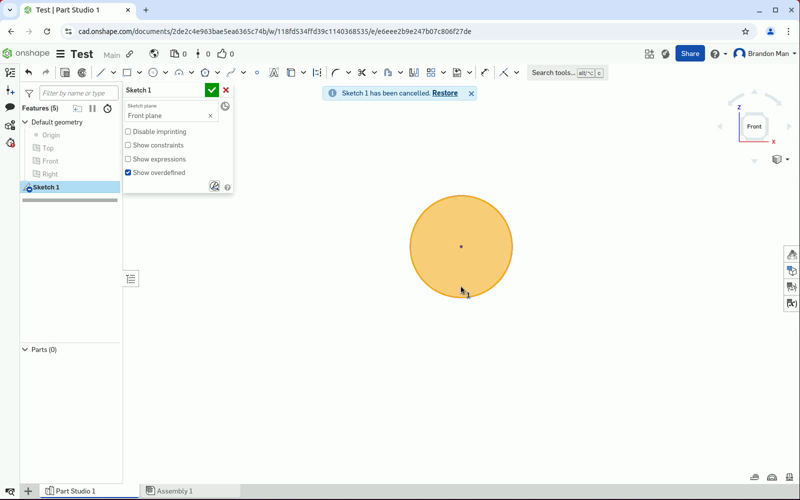
scroll(-6)
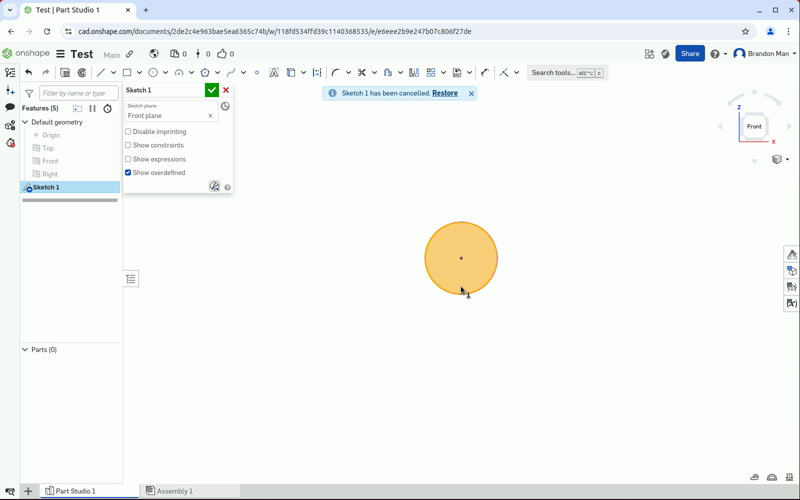
scroll(-6)
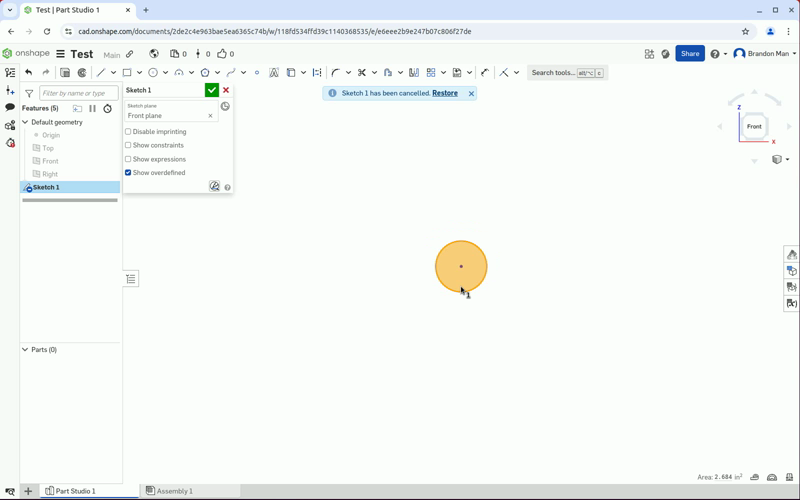
scroll(-6)
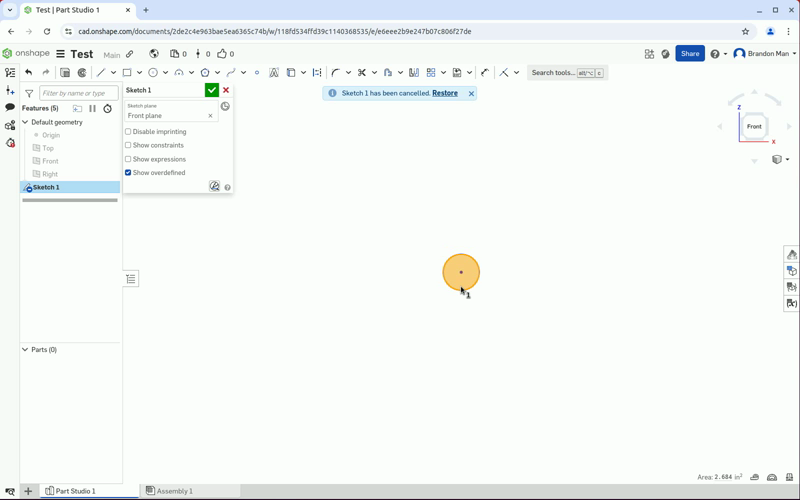
scroll(-6)
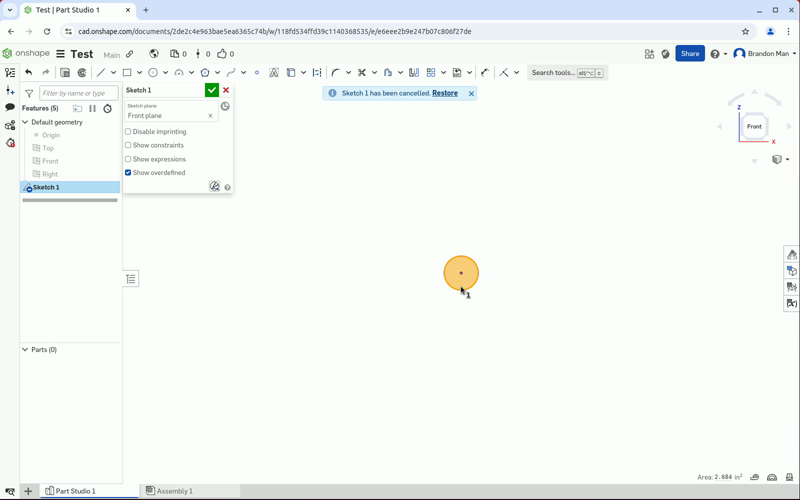
scroll(-6)
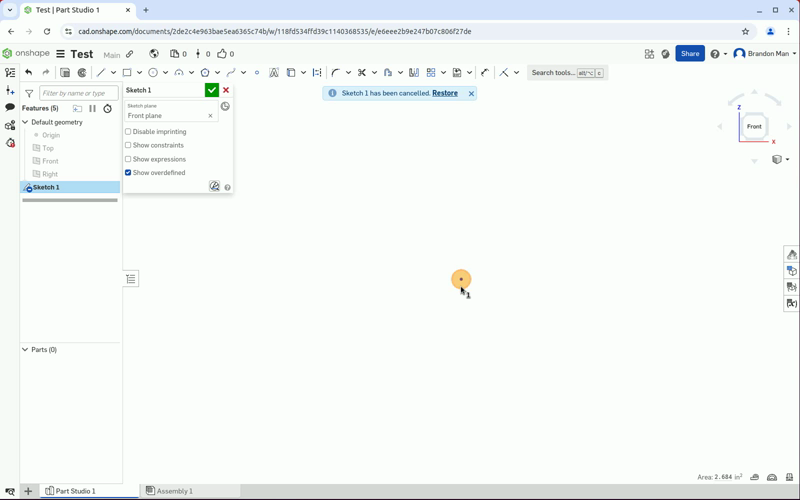
scroll(-6)
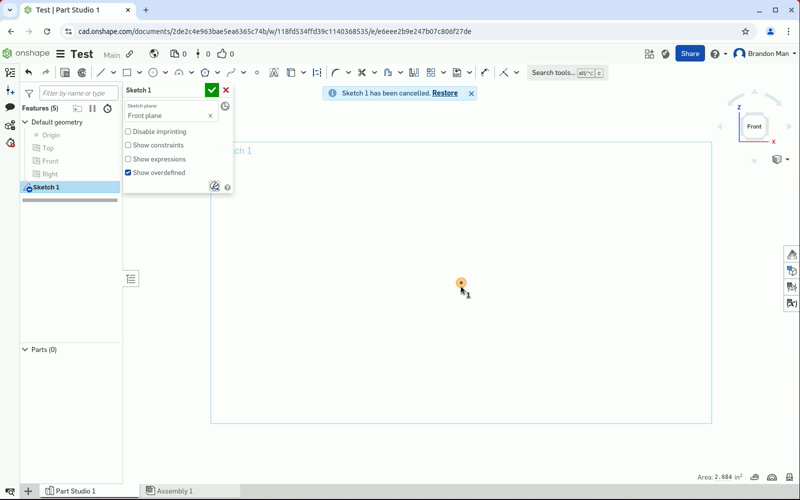
mouse_move(73, 352)
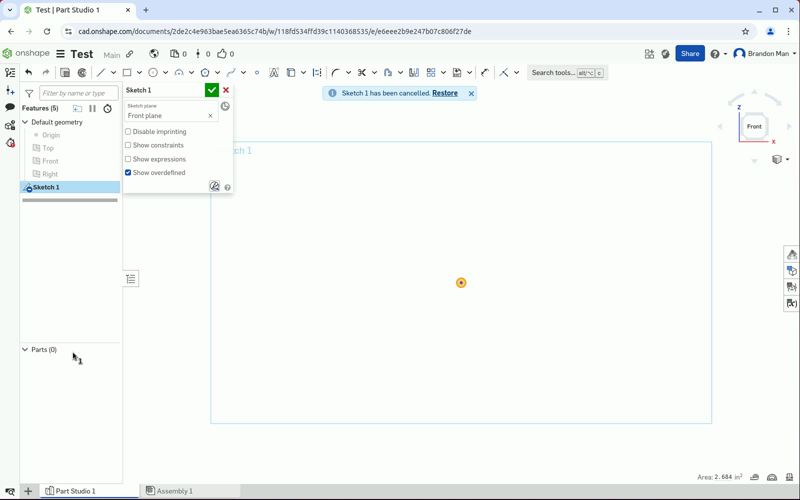
key(shift+y)
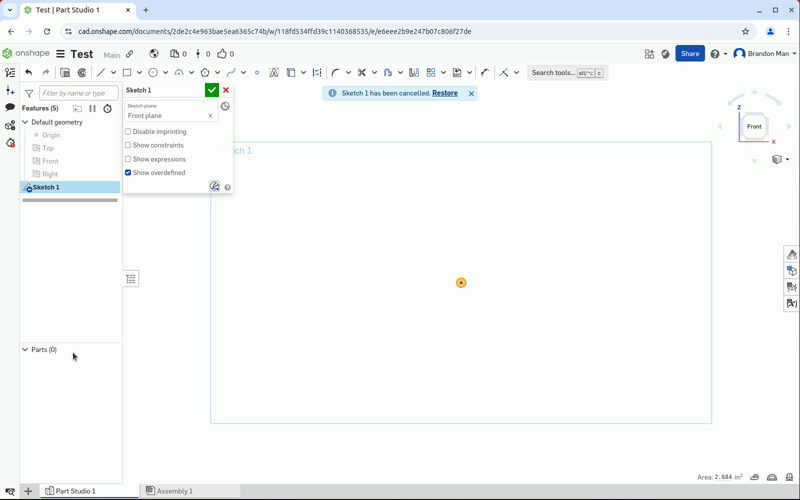
key(shift+e)
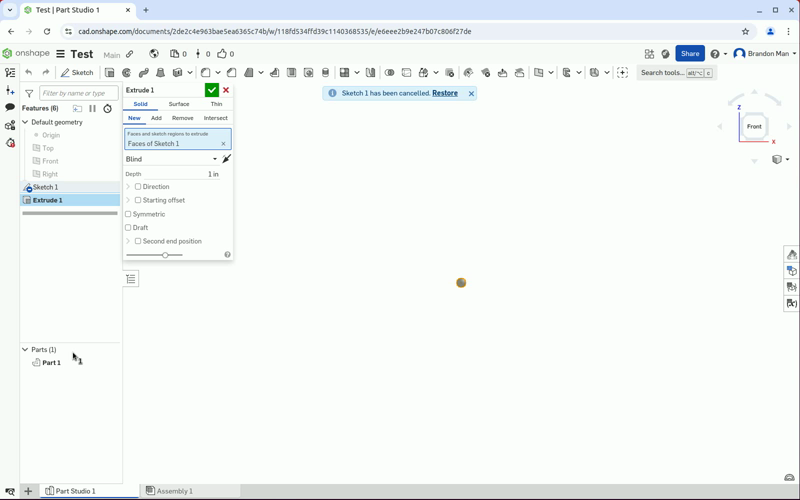
mouse_move(143, 106)
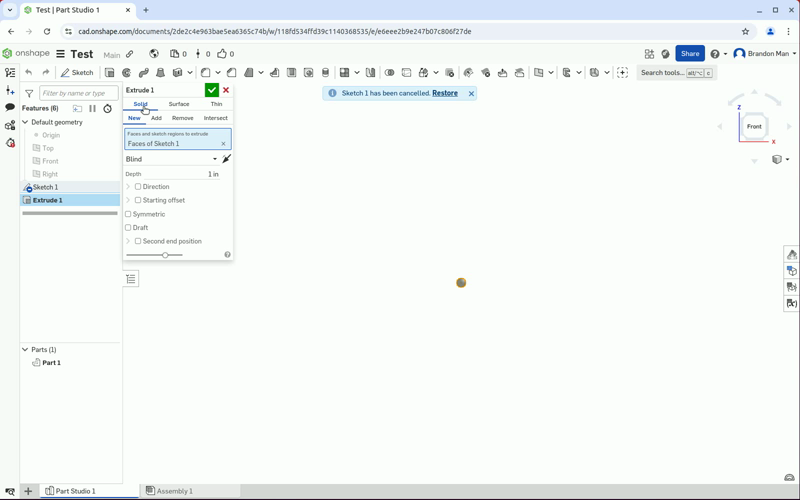
click(143, 106)
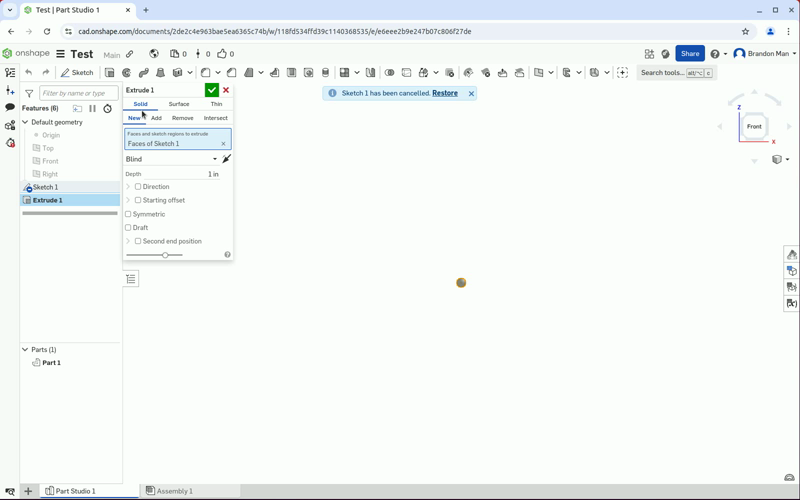
mouse_move(137, 120)
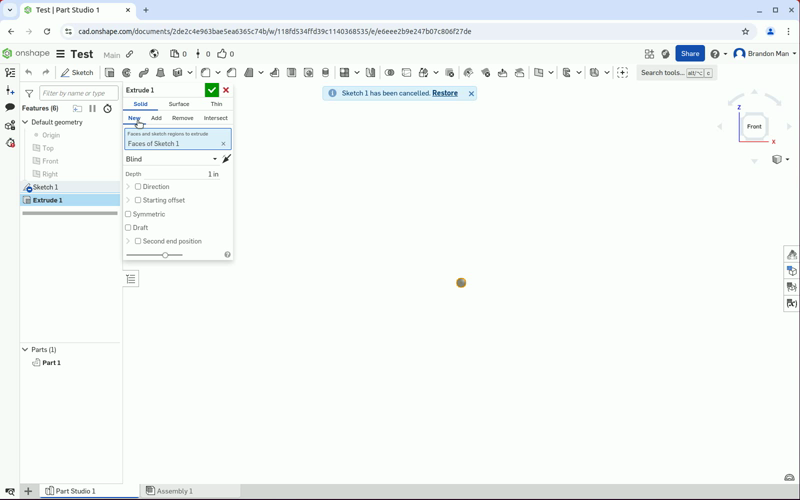
click(137, 120)
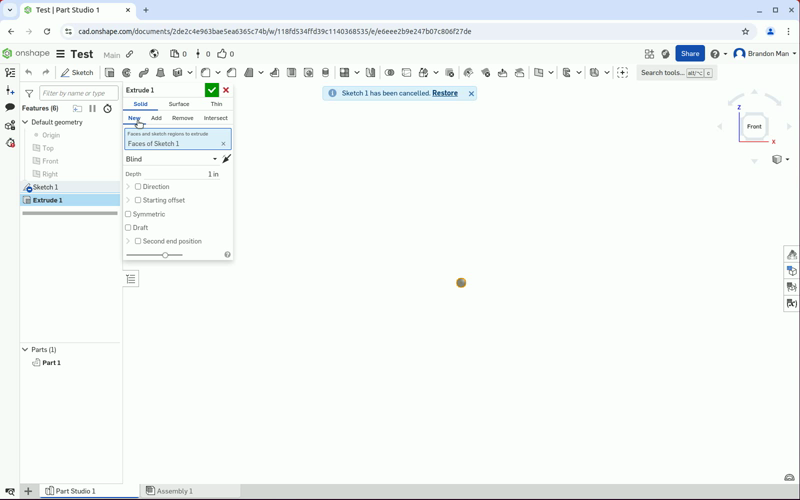
key(tab, 4)
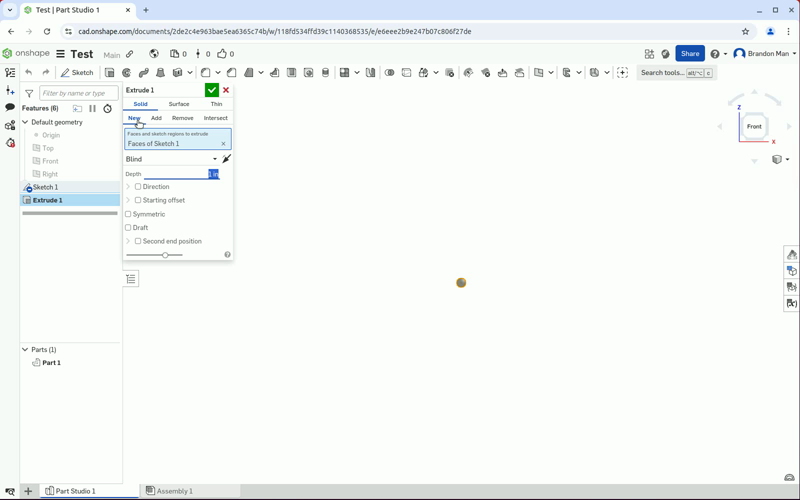
text(20.701)
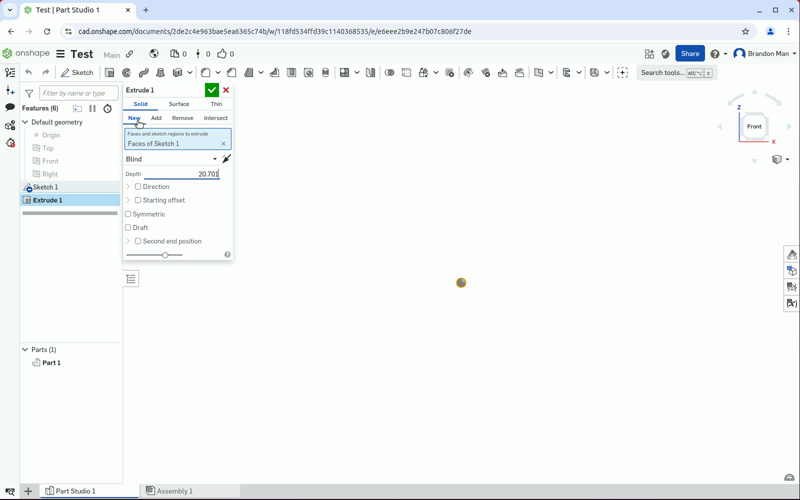
key(enter)
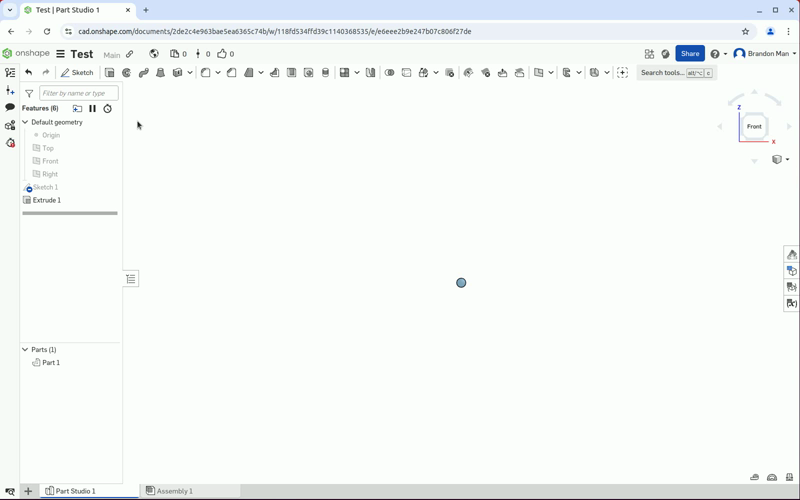
key(shift+h)
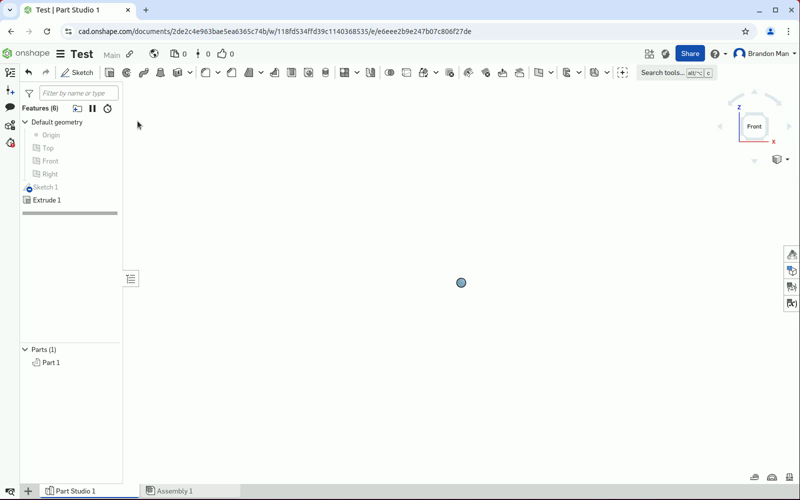
key(shift+h)
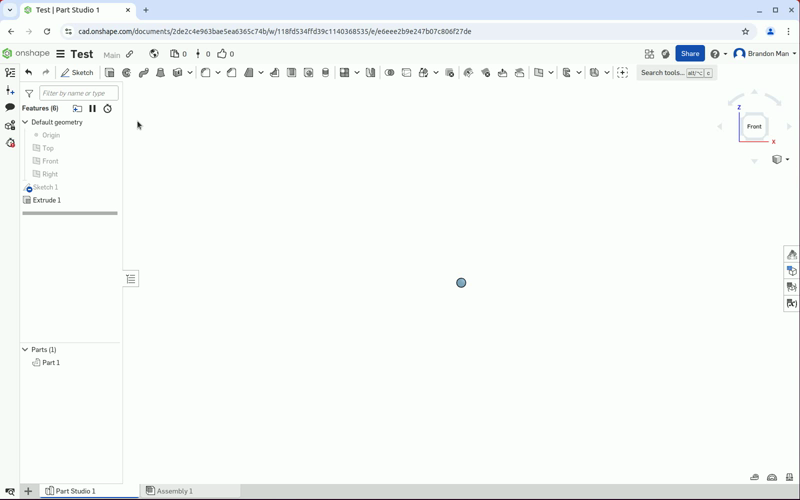
mouse_move(73, 189)
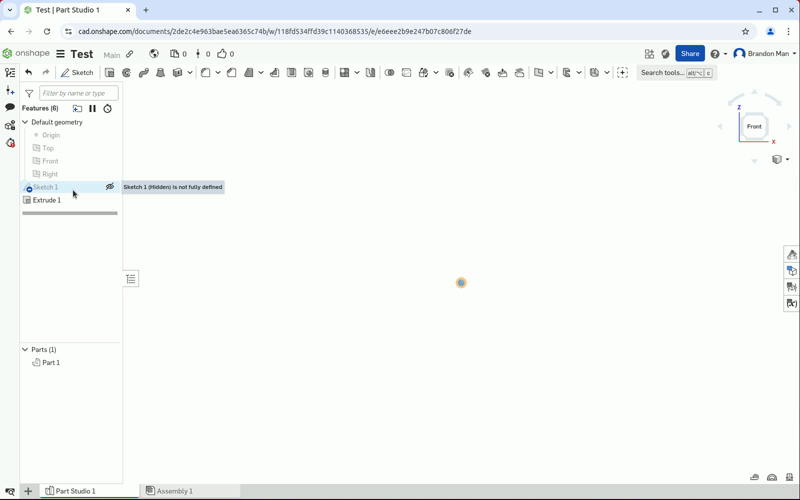
click(73, 189)
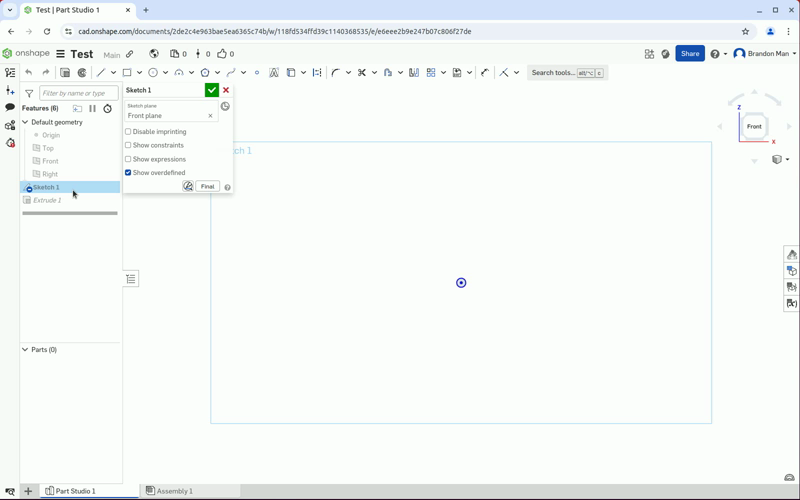
mouse_move(229, 92)
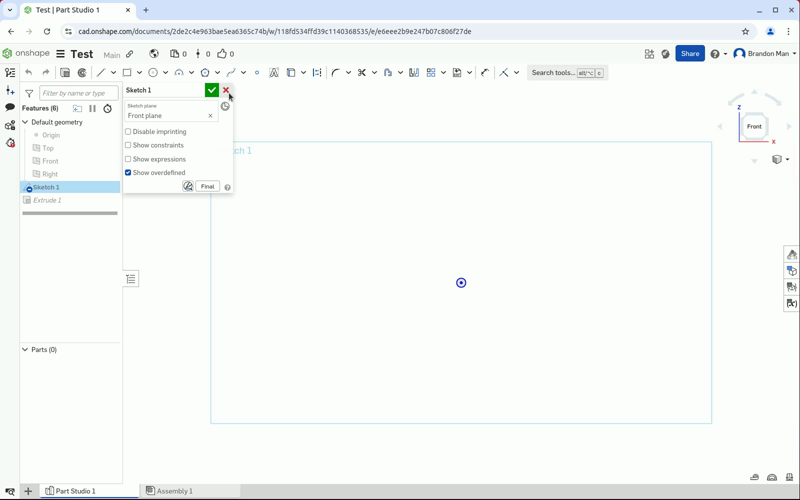
click(229, 92)
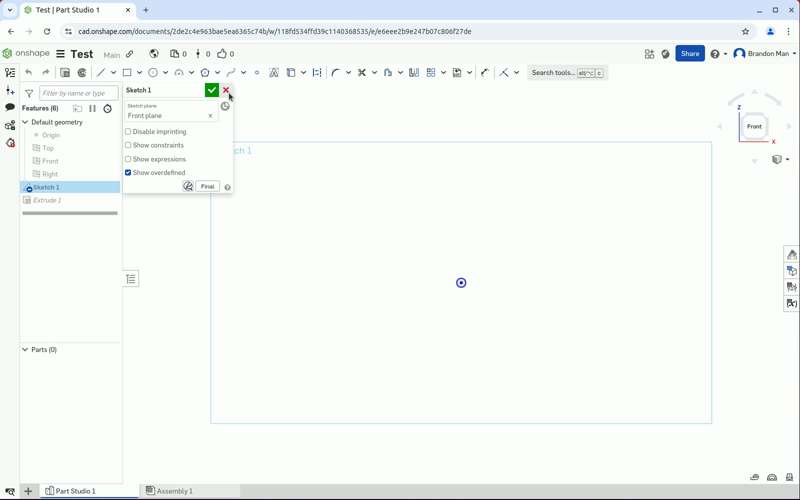
key(shift+s)
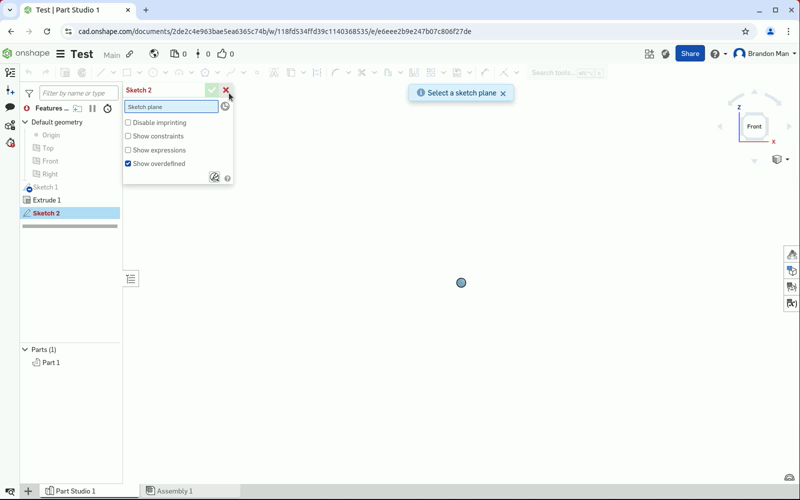
mouse_move(73, 163)
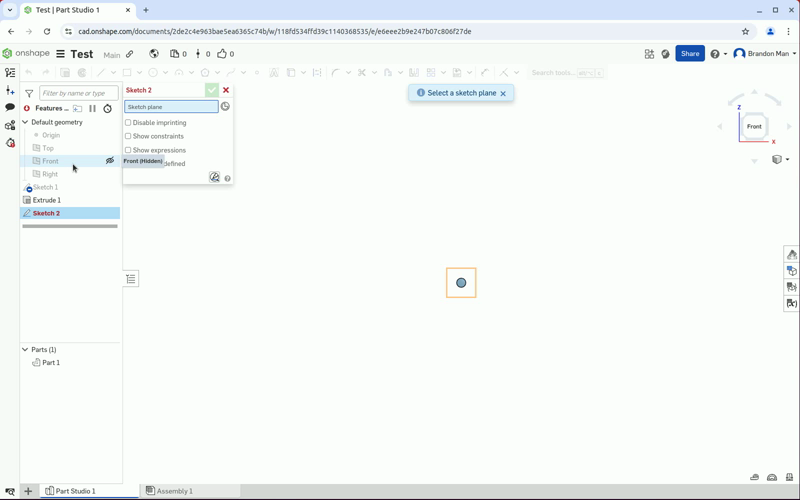
click(73, 163)
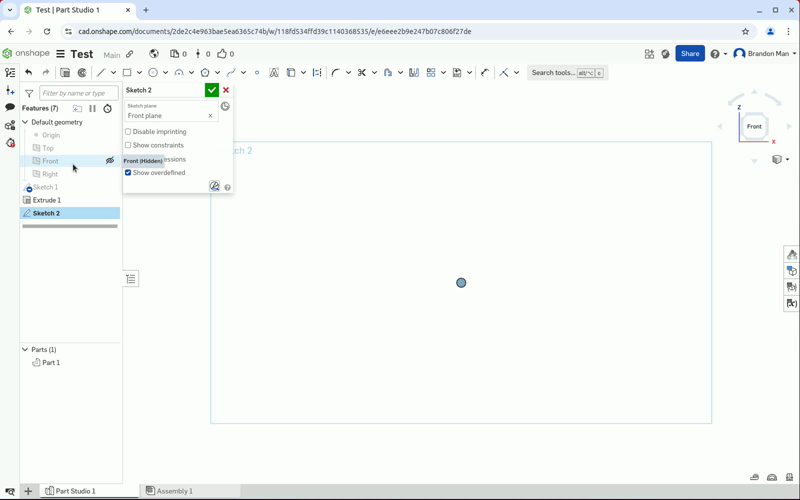
mouse_move(73, 352)
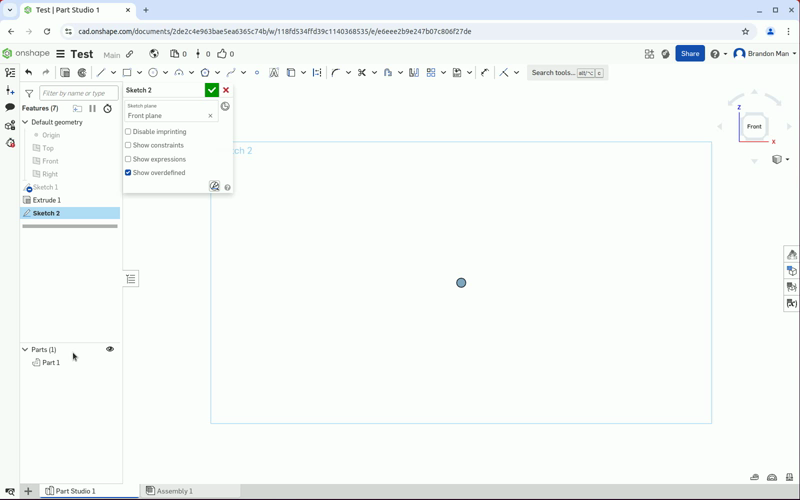
key(y)
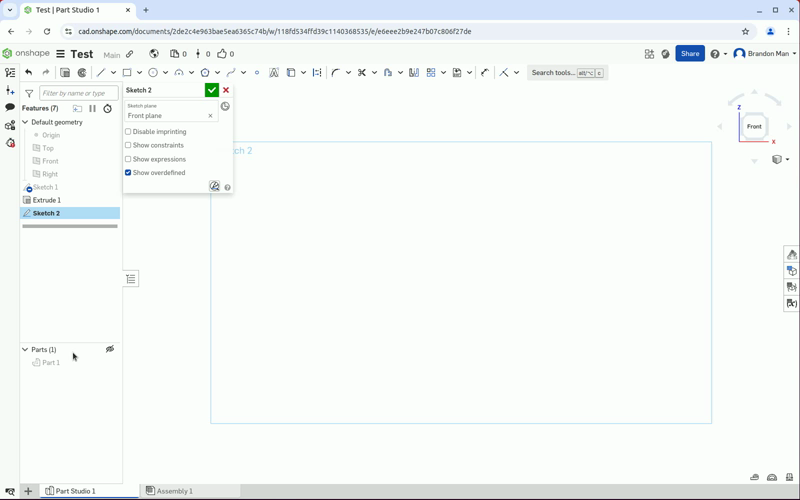
key(c)
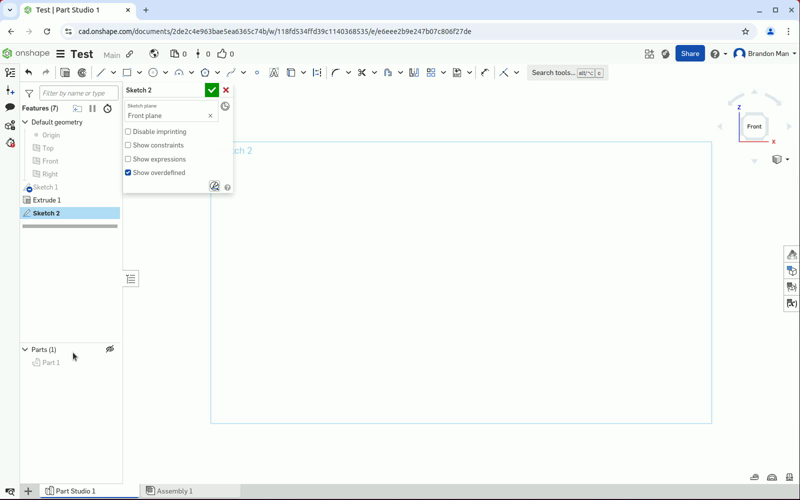
key_down(shift)
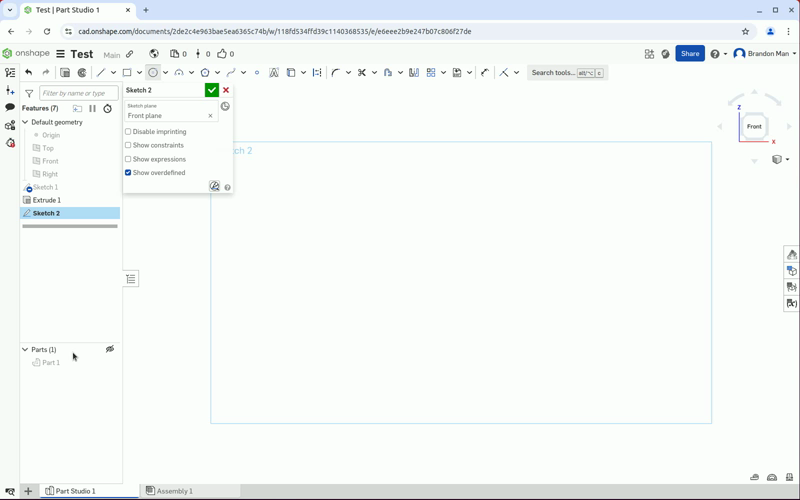
mouse_move(460, 282)
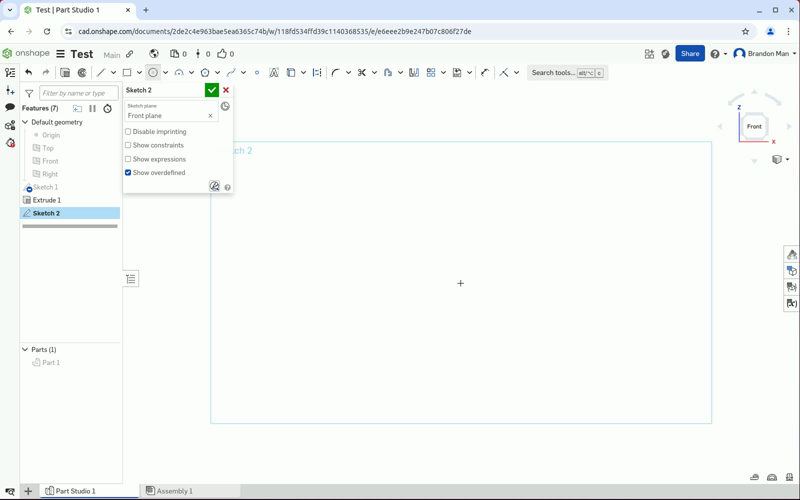
click(460, 282)
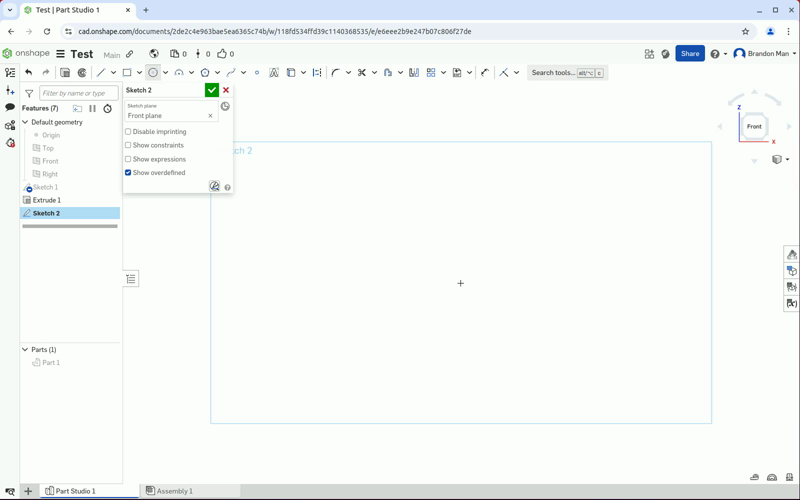
key_up(shift)
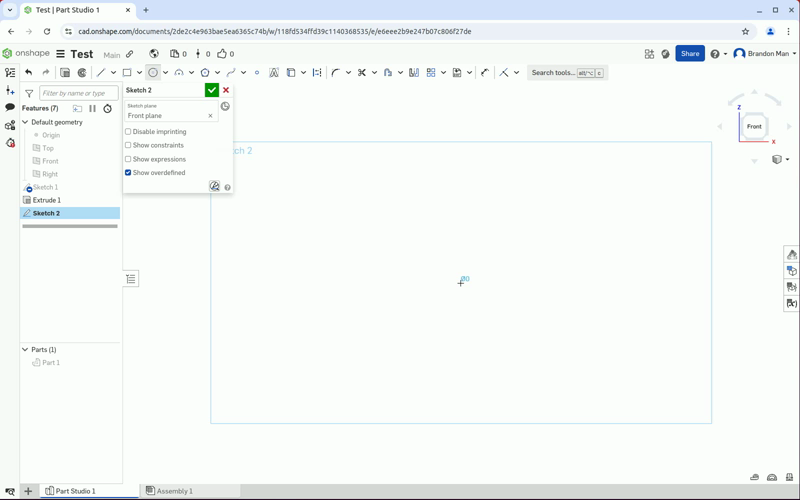
mouse_move(470, 282)
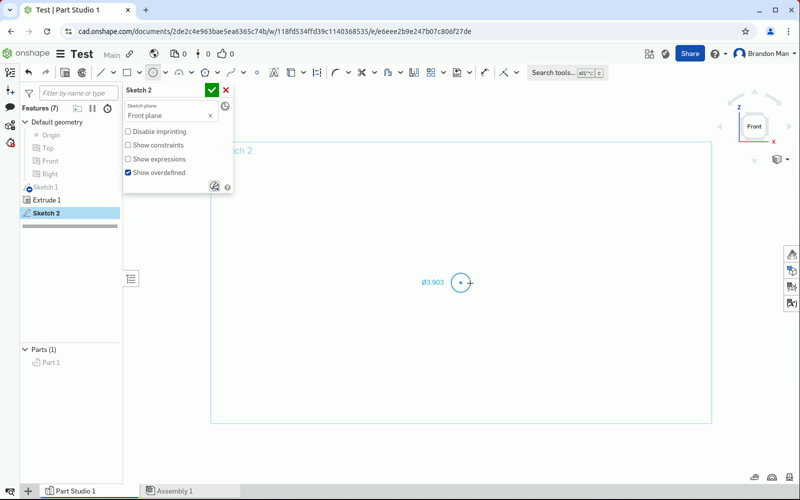
click(470, 282)
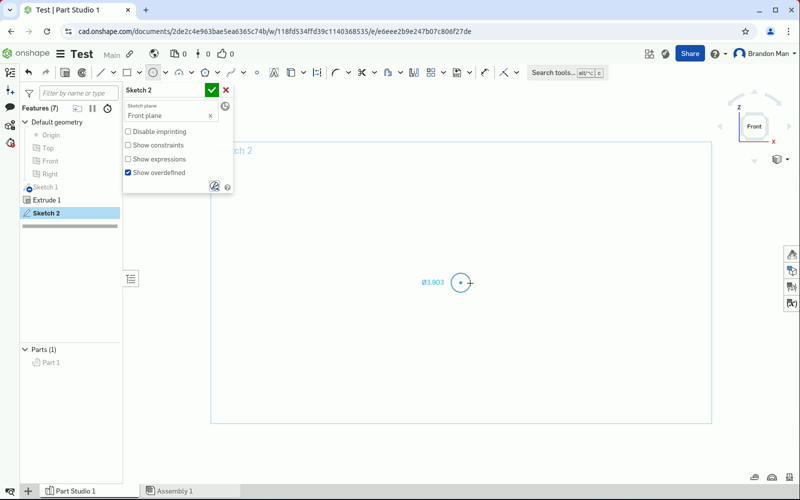
key(esc)
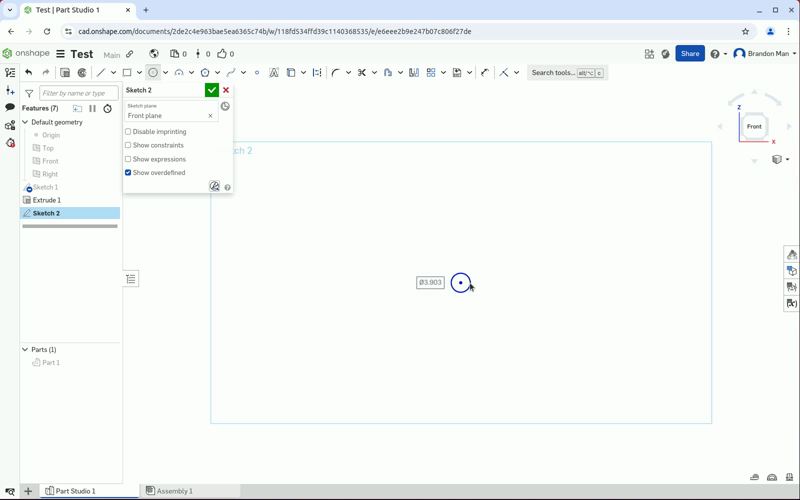
mouse_move(460, 275)
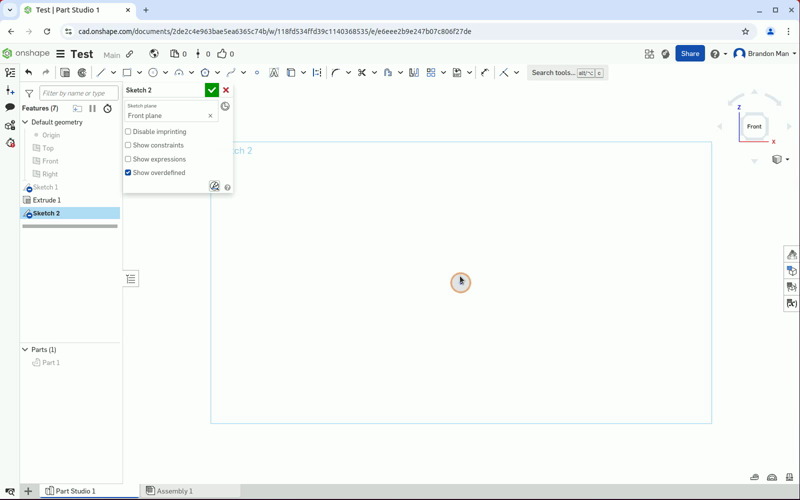
scroll(6)
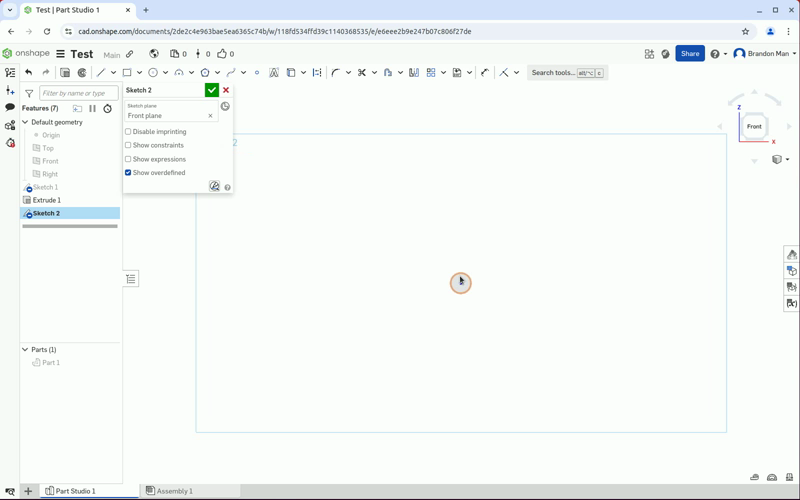
scroll(6)
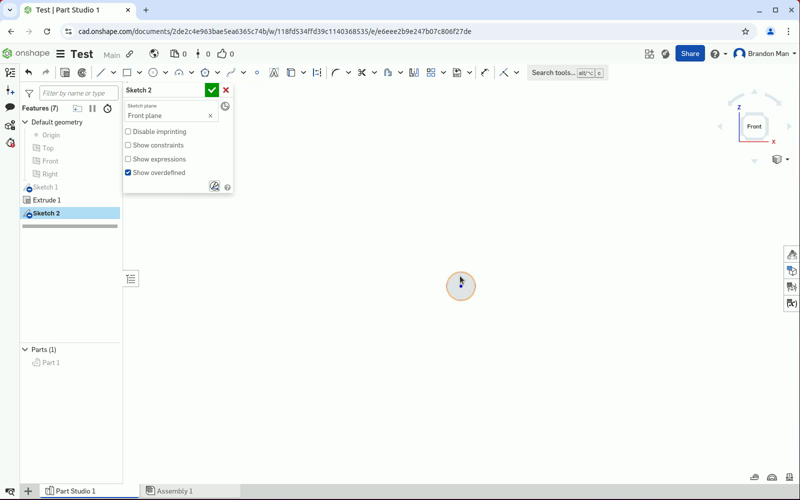
scroll(6)
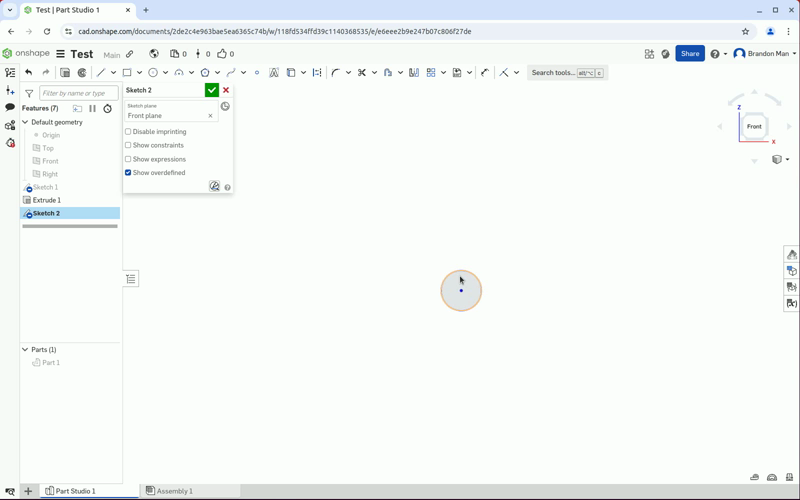
scroll(6)
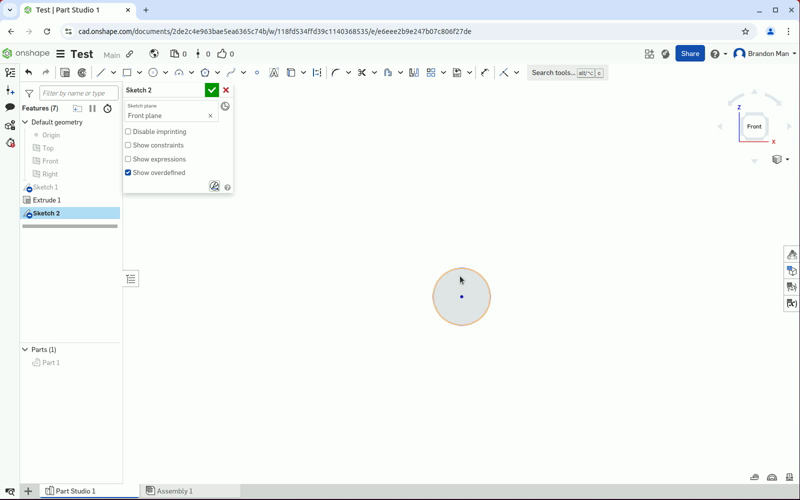
scroll(6)
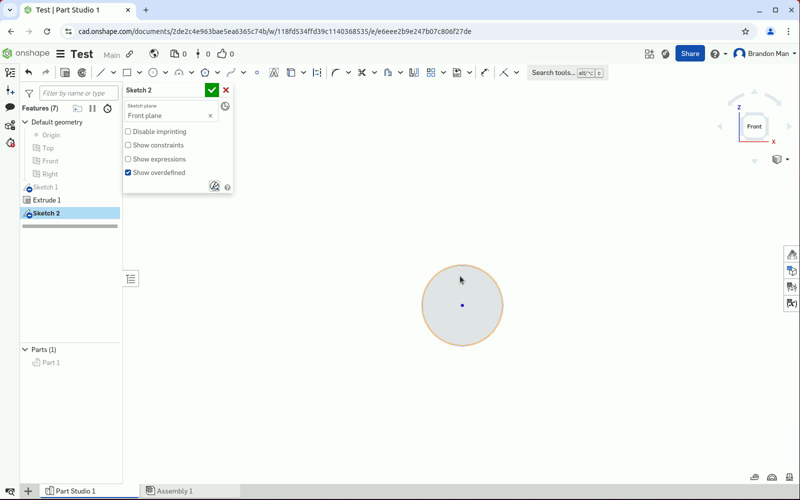
scroll(6)
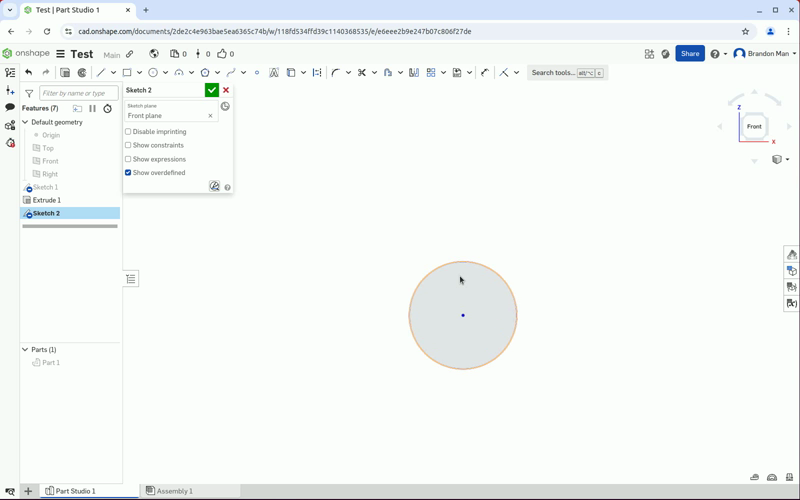
scroll(6)
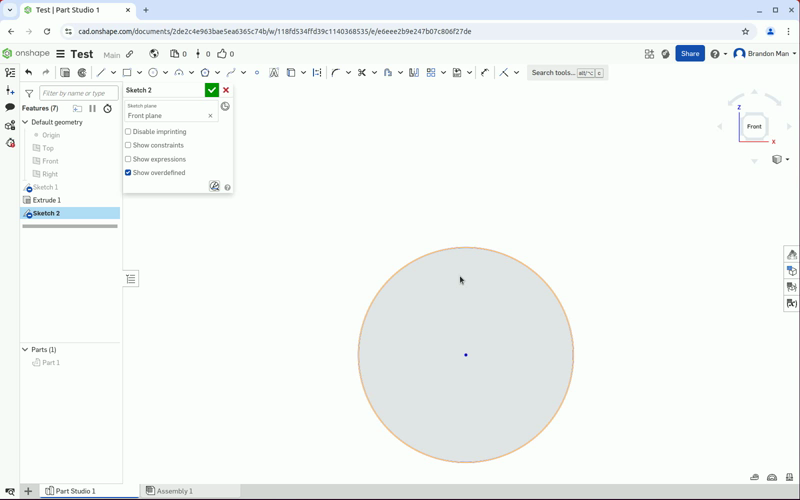
click(460, 275)
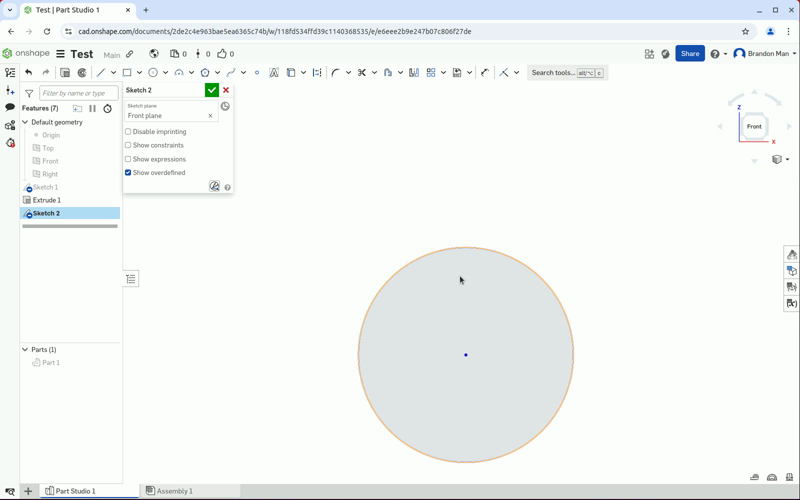
scroll(-6)
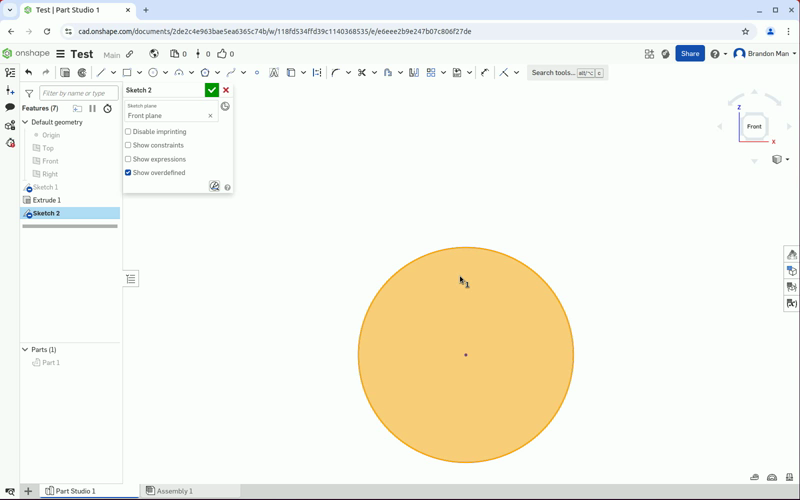
scroll(-6)
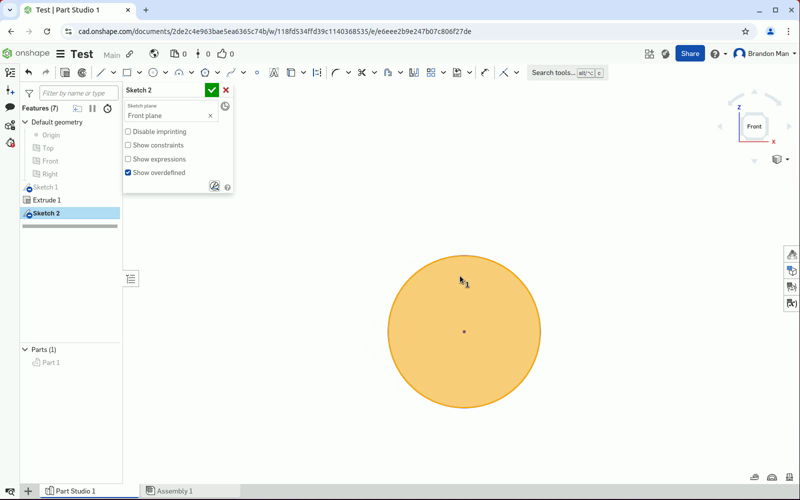
scroll(-6)
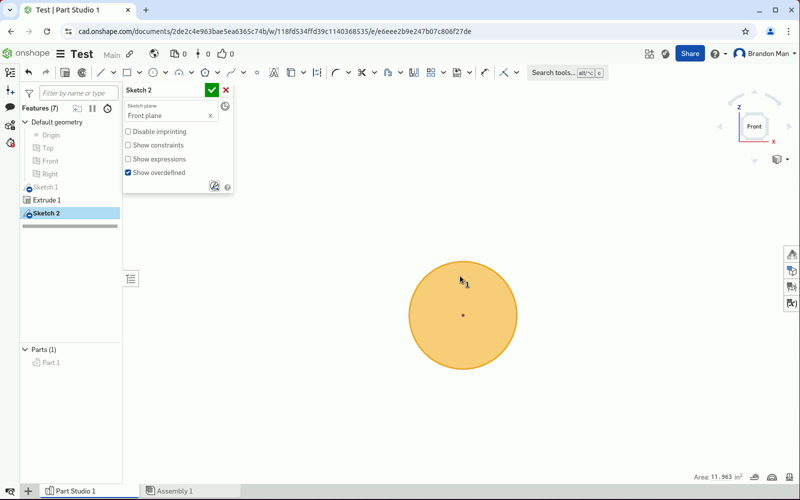
scroll(-6)
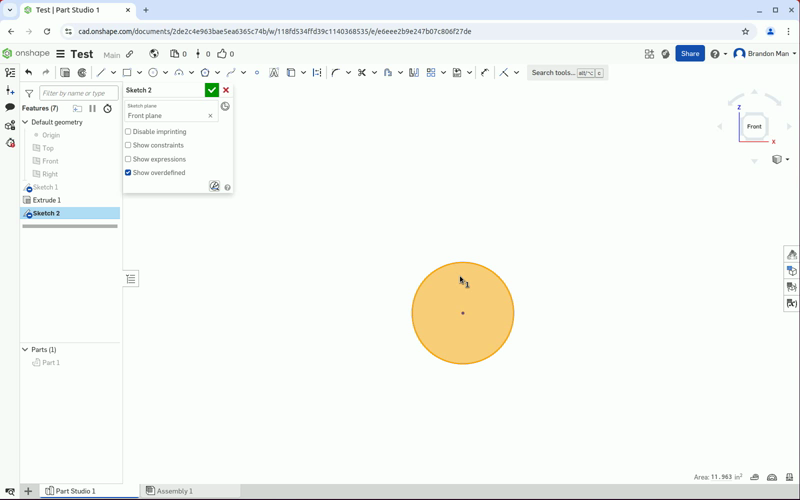
scroll(-6)
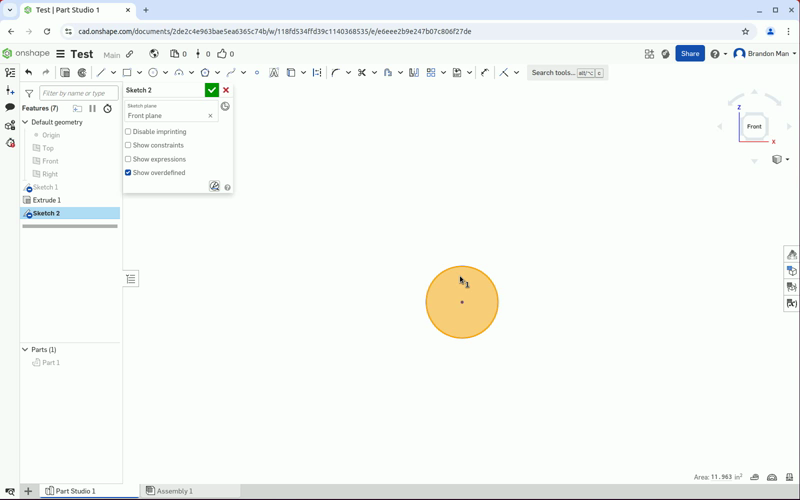
scroll(-6)
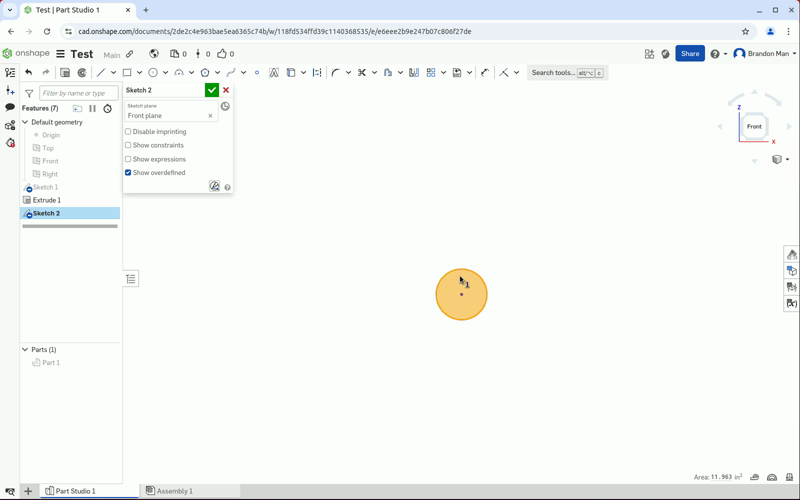
scroll(-6)
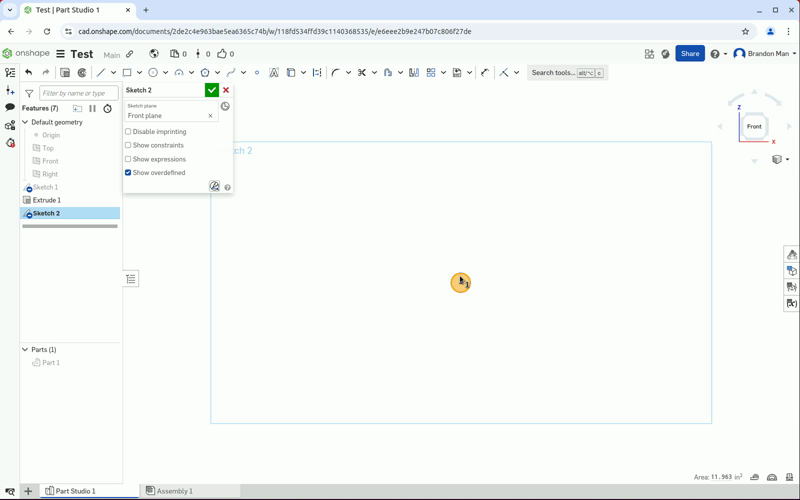
mouse_move(73, 352)
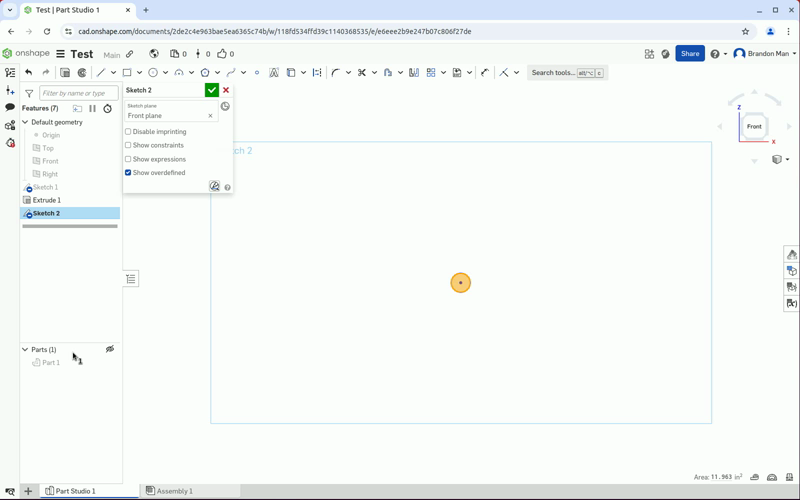
key(shift+y)
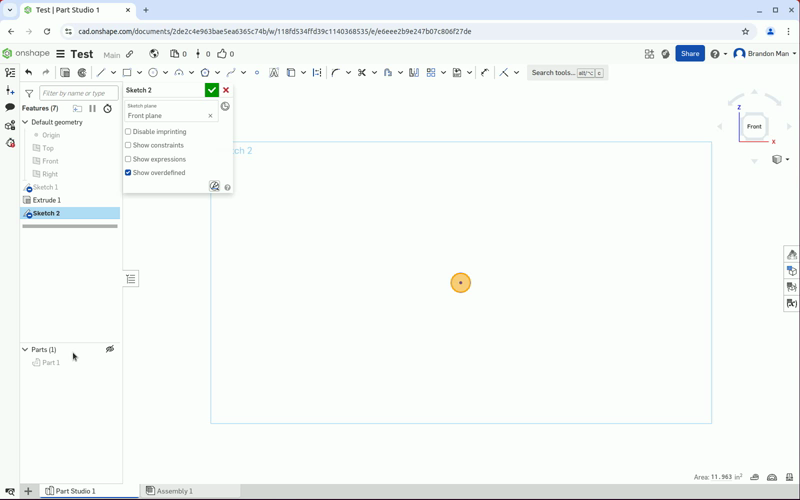
key(shift+e)
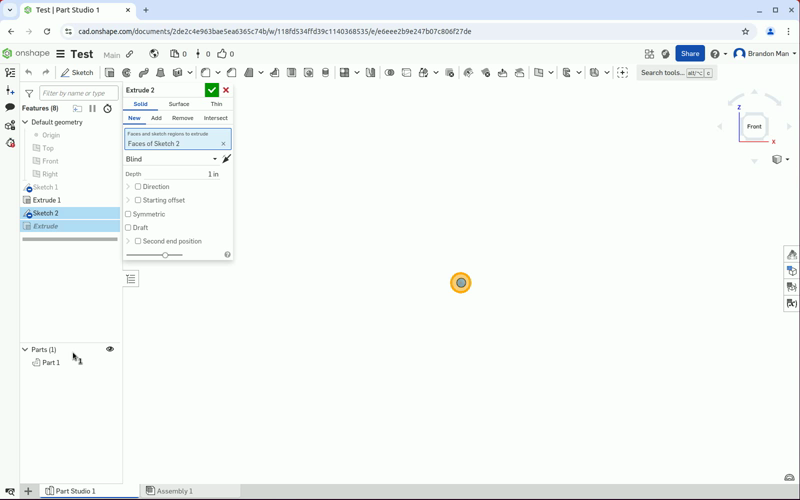
mouse_move(143, 106)
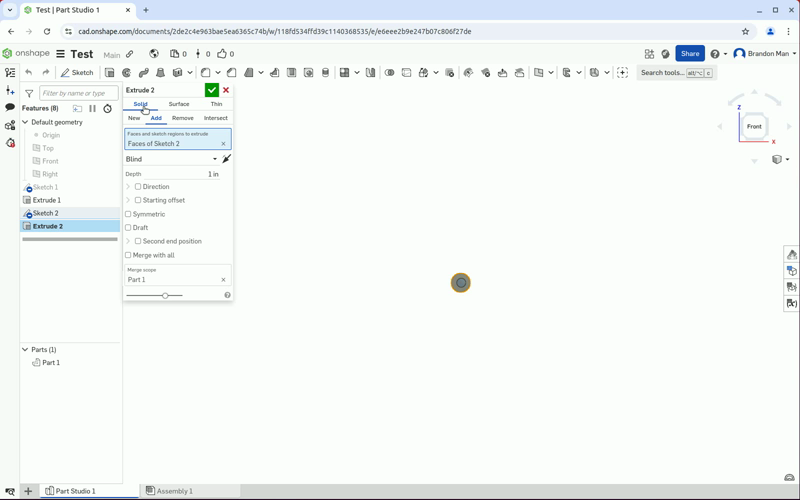
click(143, 106)
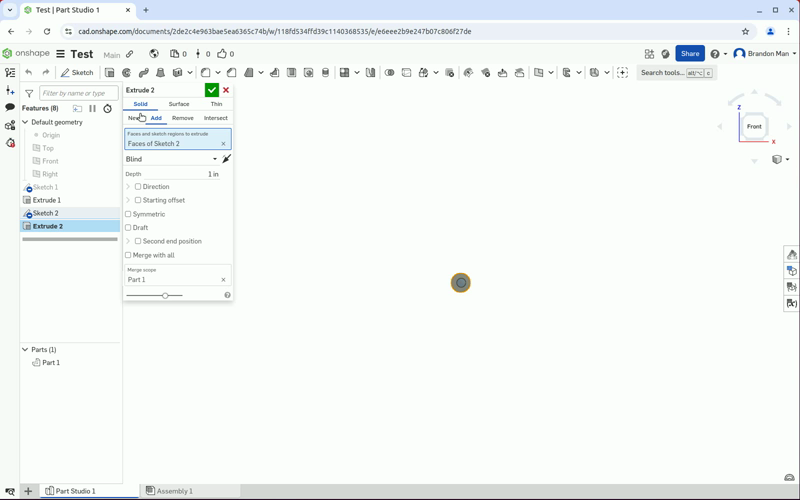
mouse_move(137, 120)
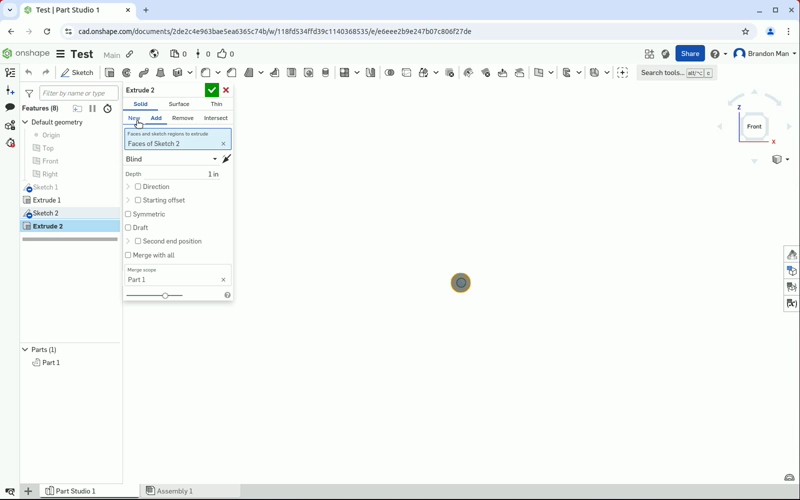
click(137, 120)
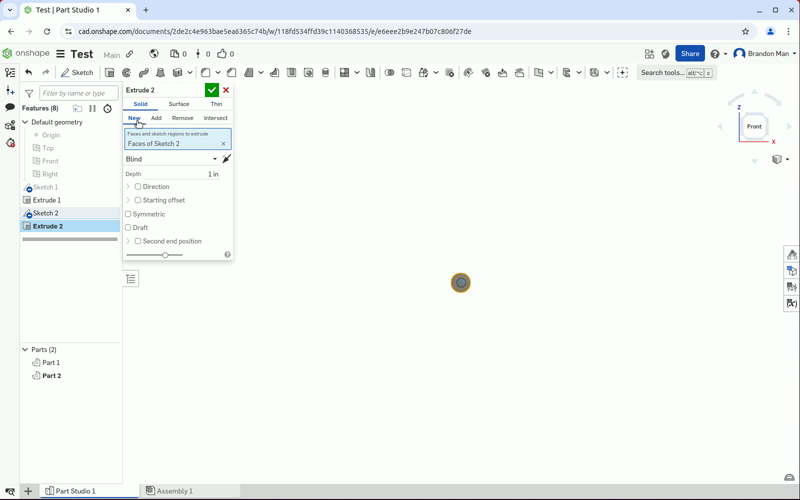
key(tab, 4)
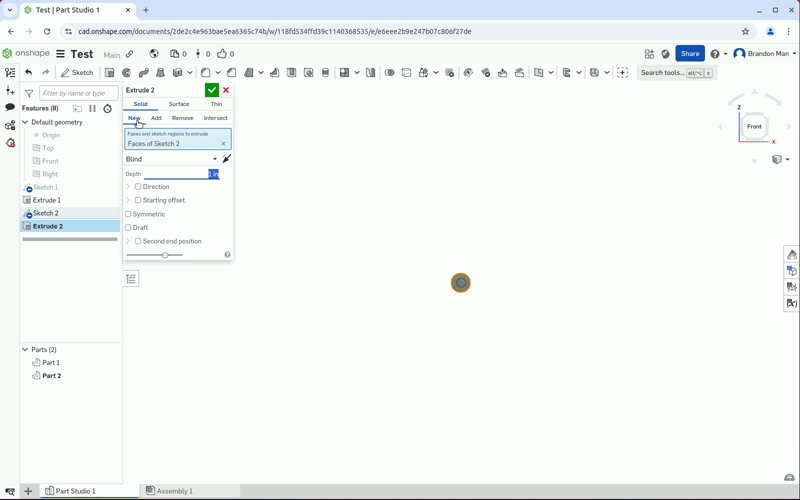
text(20.701)
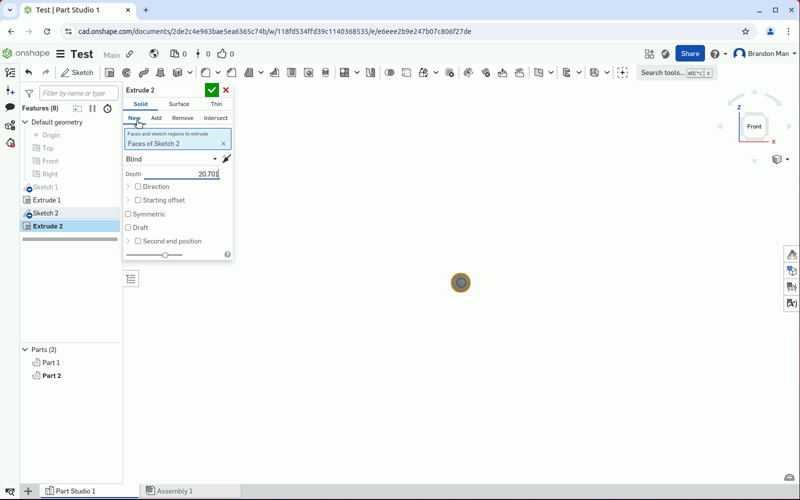
key(enter)
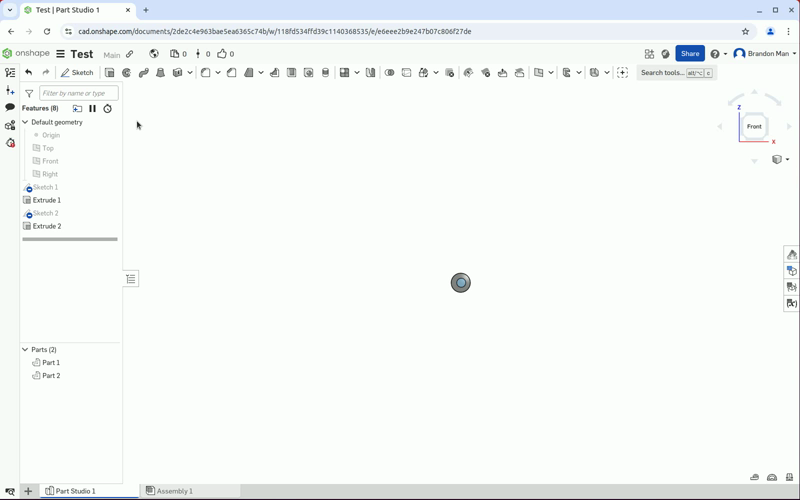
key(shift+h)
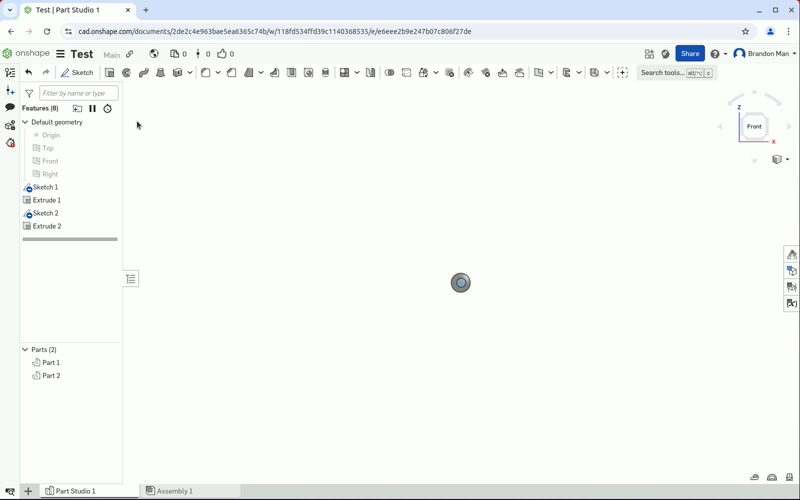
key(shift+h)
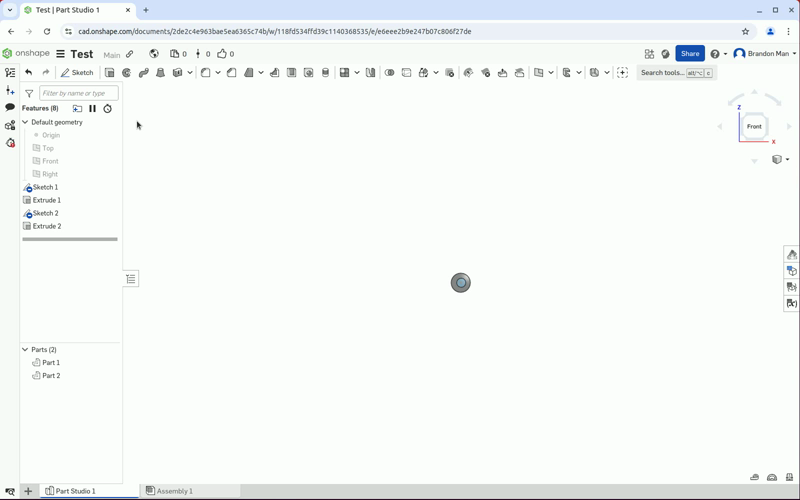
key(shift+7)
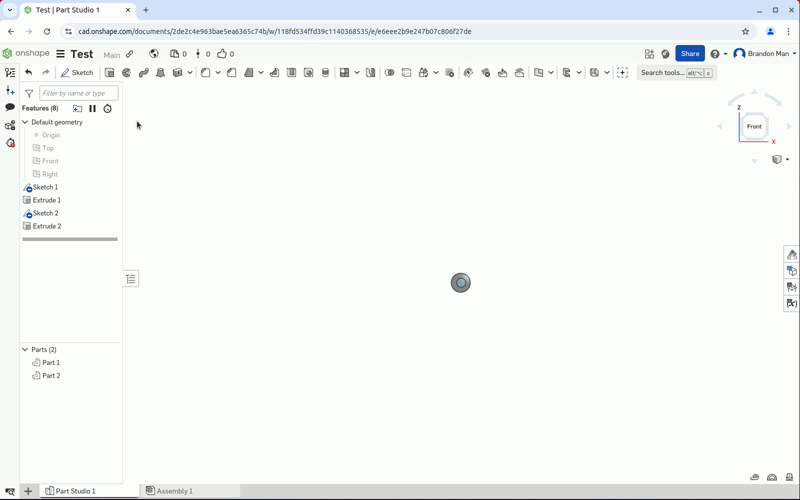
key(left, 2)
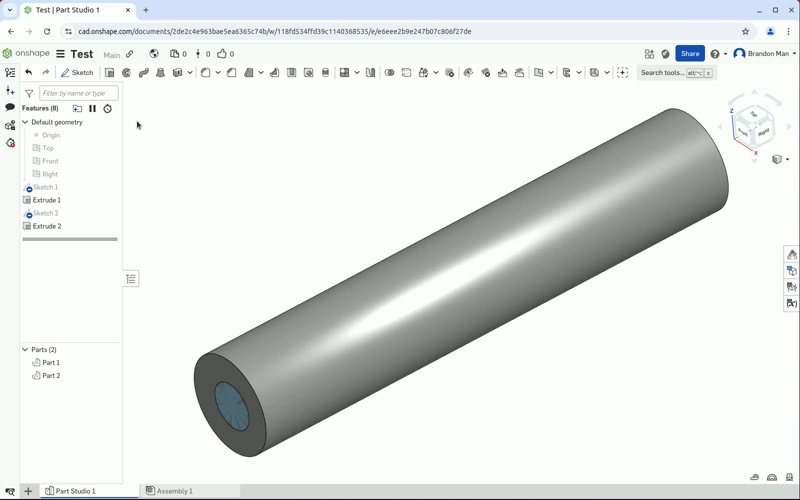
key(down, 2)
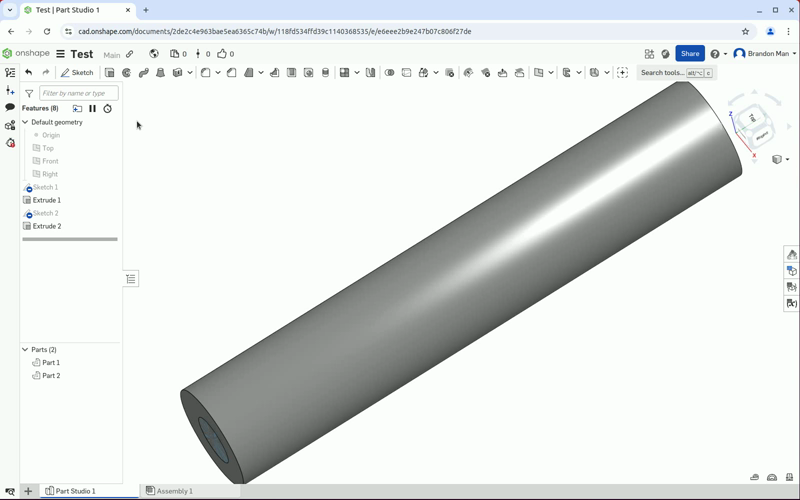
key(up, 2)
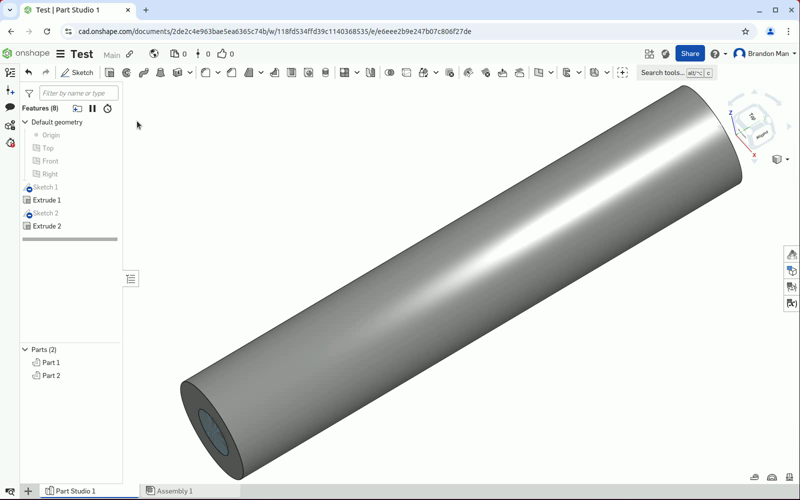
key(right, 2)
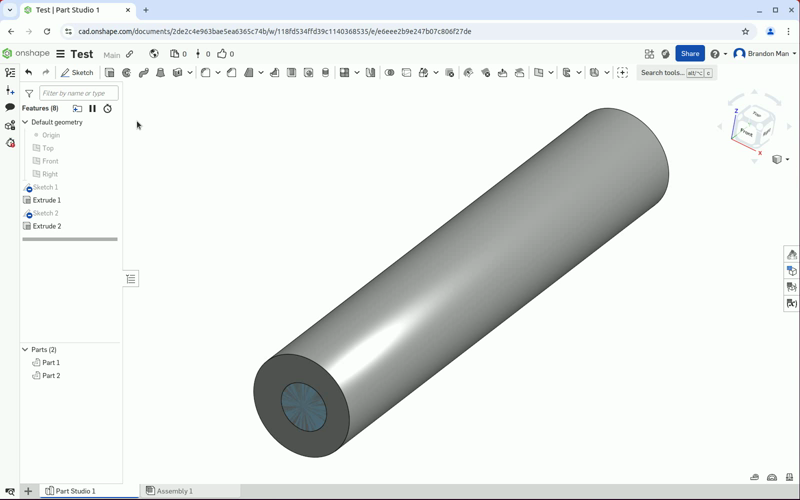
mouse_move(73, 189)
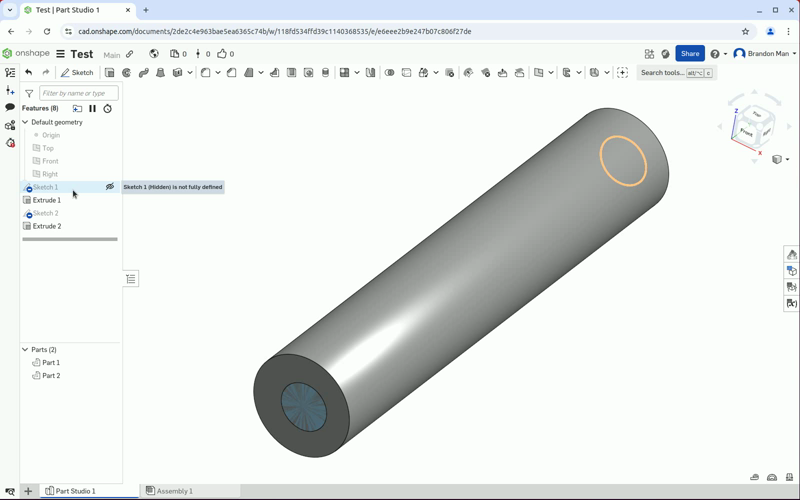
click(73, 189)